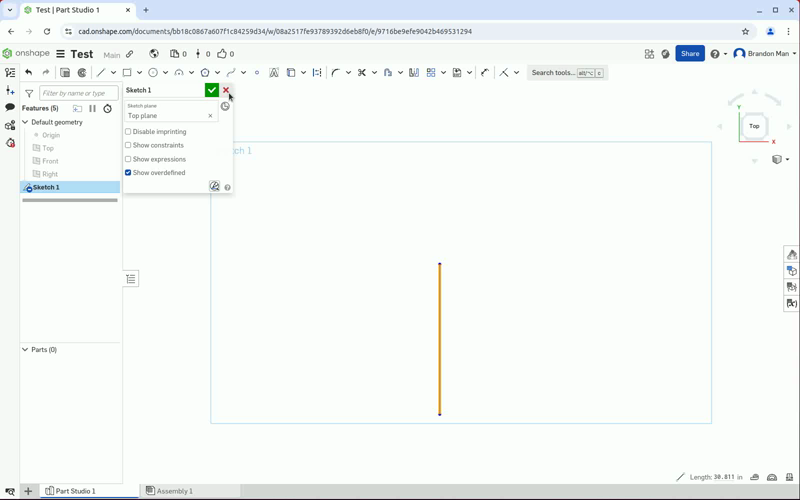
key(shift+h)
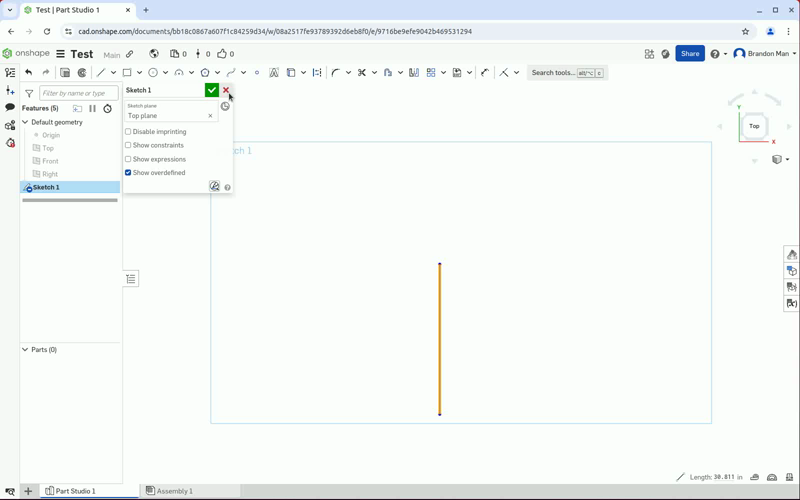
key(shift+s)
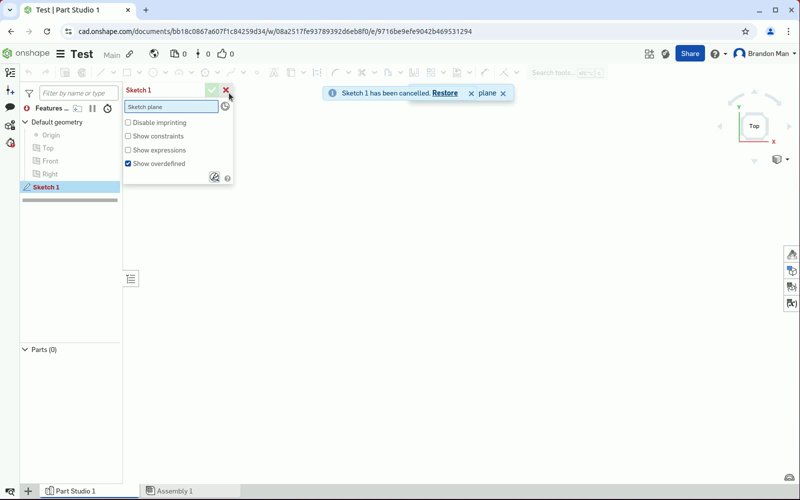
mouse_move(73, 150)
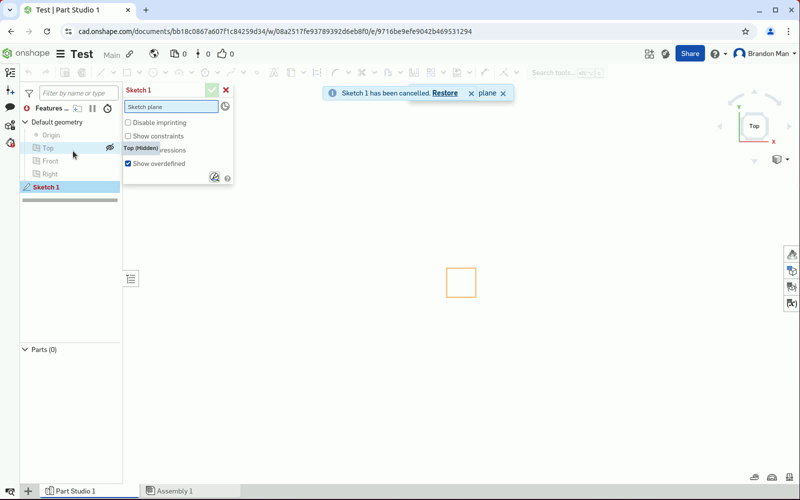
click(73, 150)
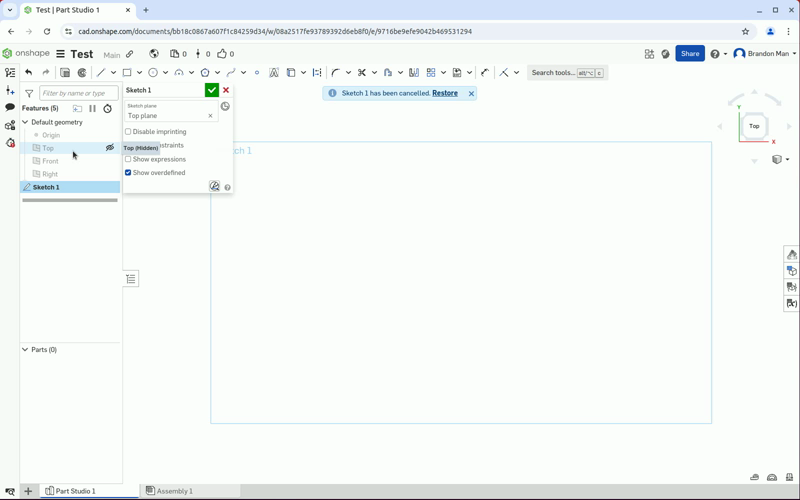
mouse_move(73, 352)
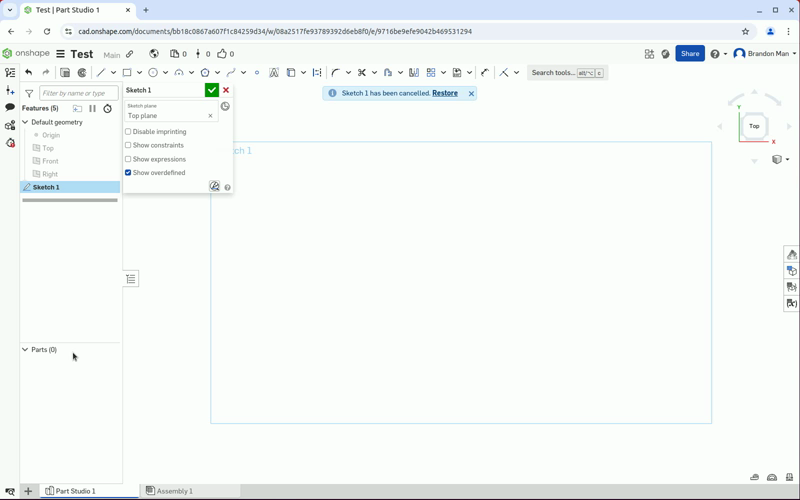
key(y)
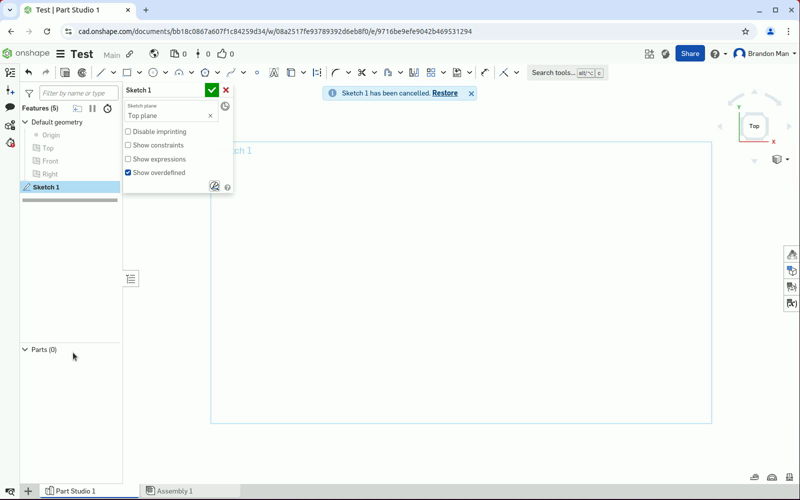
key(l)
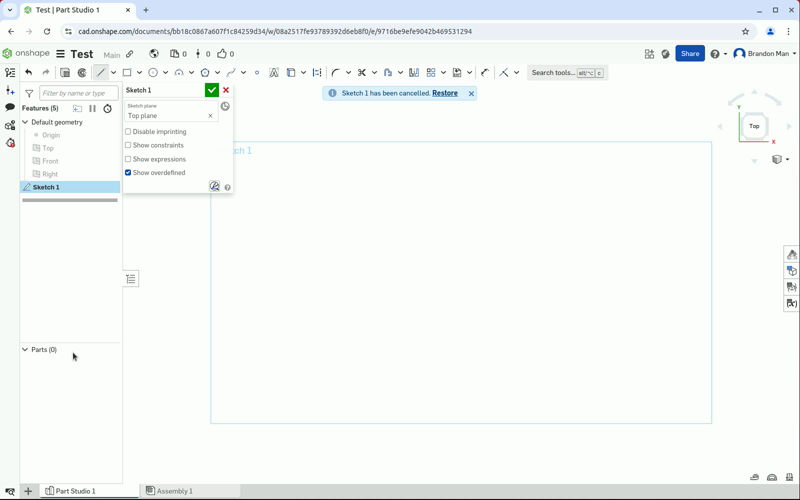
key_down(shift)
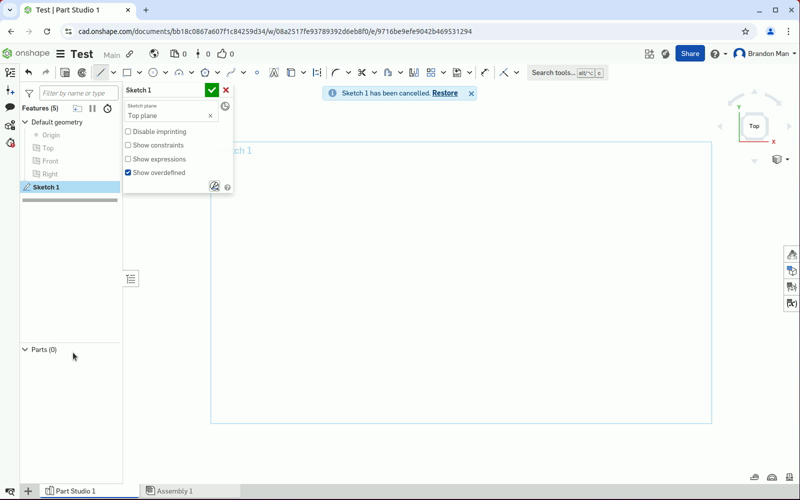
mouse_move(430, 187)
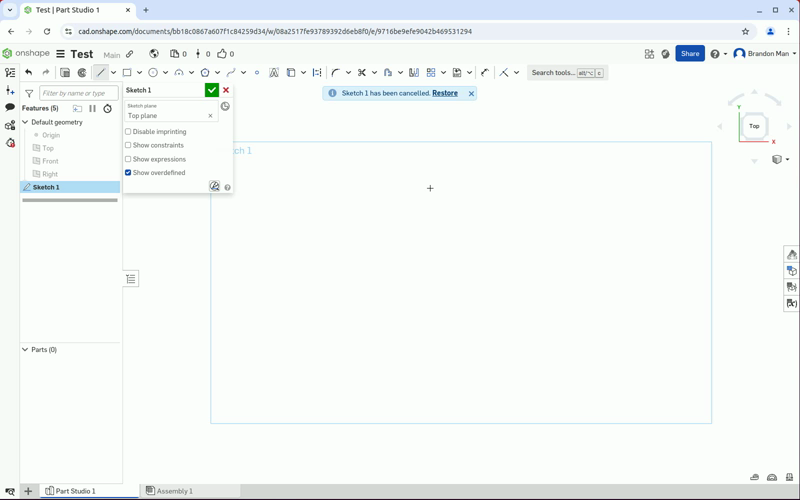
click(430, 187)
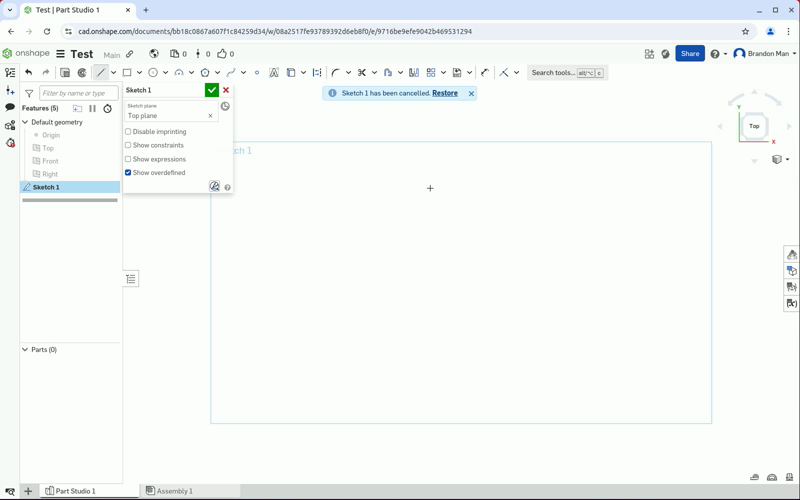
key_up(shift)
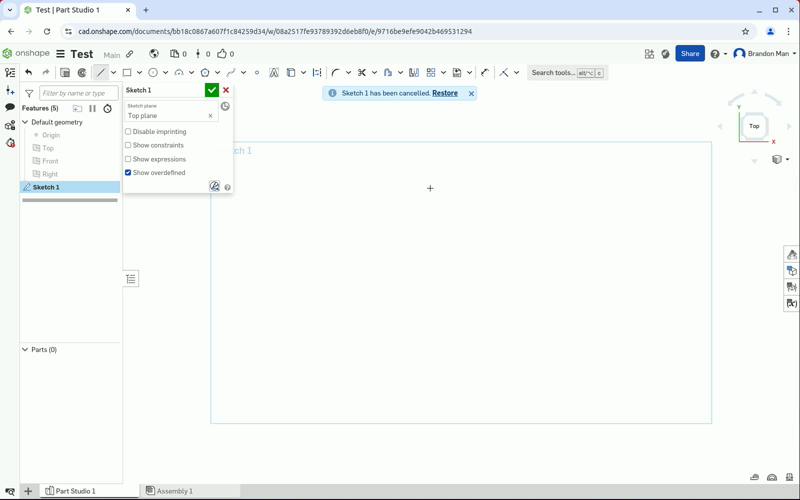
key_down(shift)
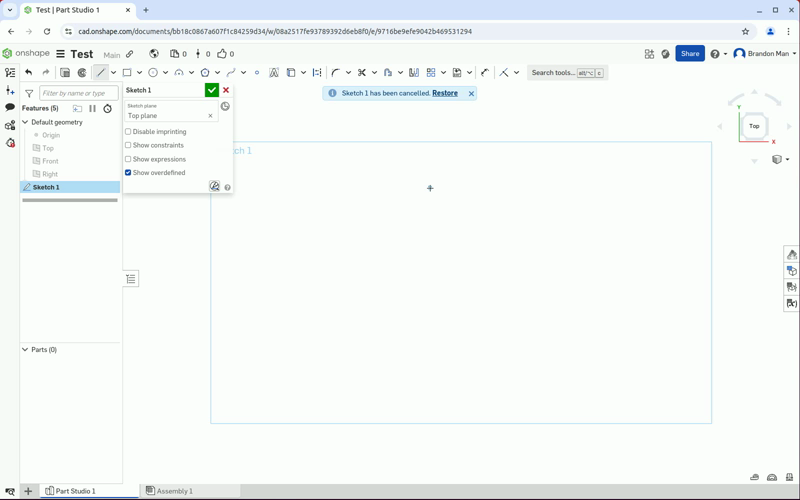
mouse_move(460, 187)
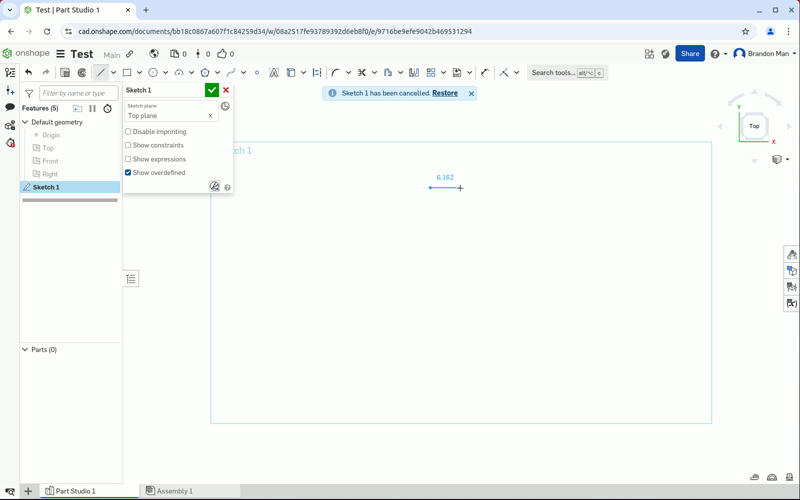
mouse_move(460, 187)
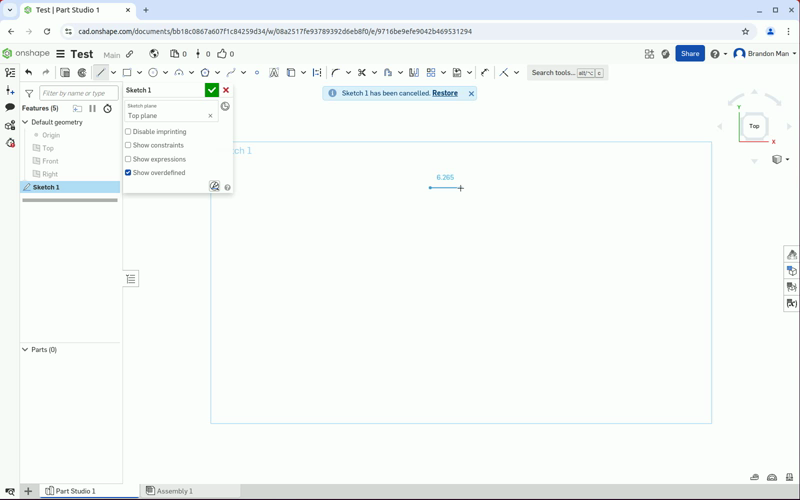
click(460, 187)
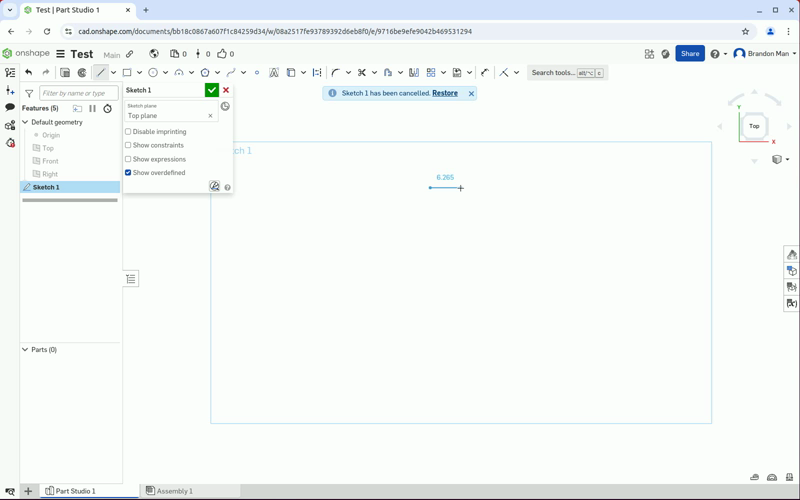
key_up(shift)
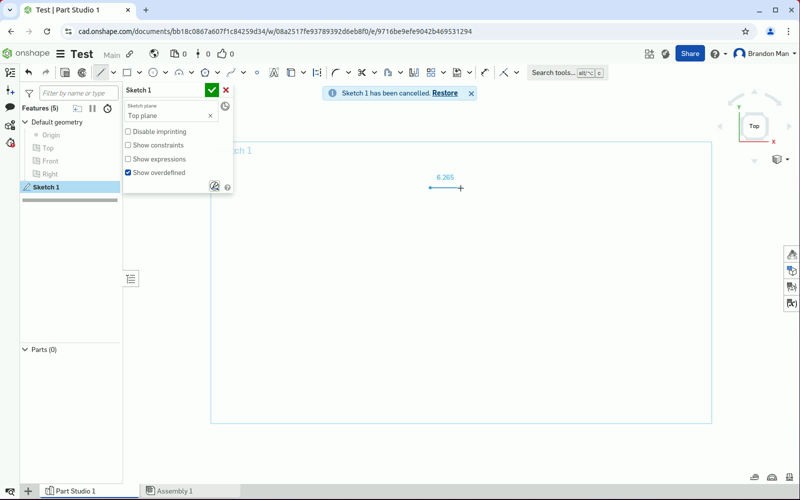
key_down(shift)
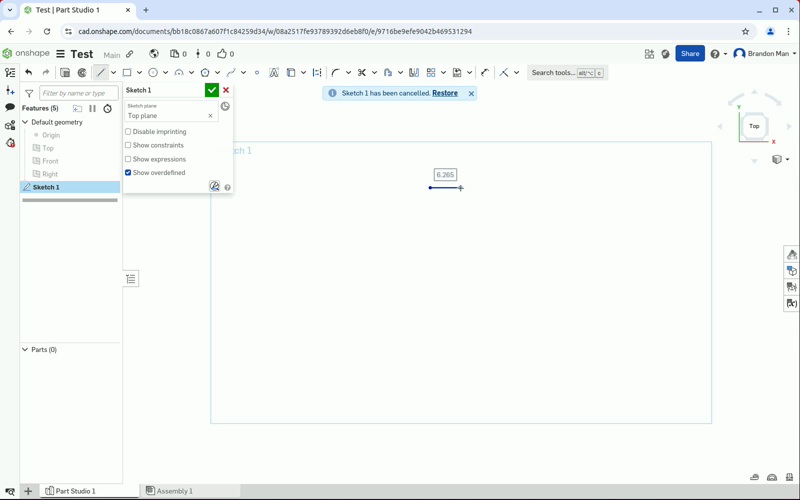
mouse_move(490, 187)
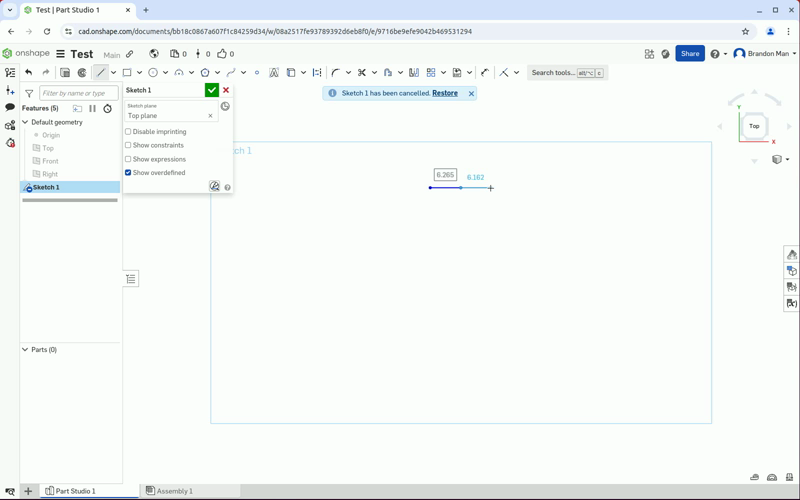
mouse_move(491, 187)
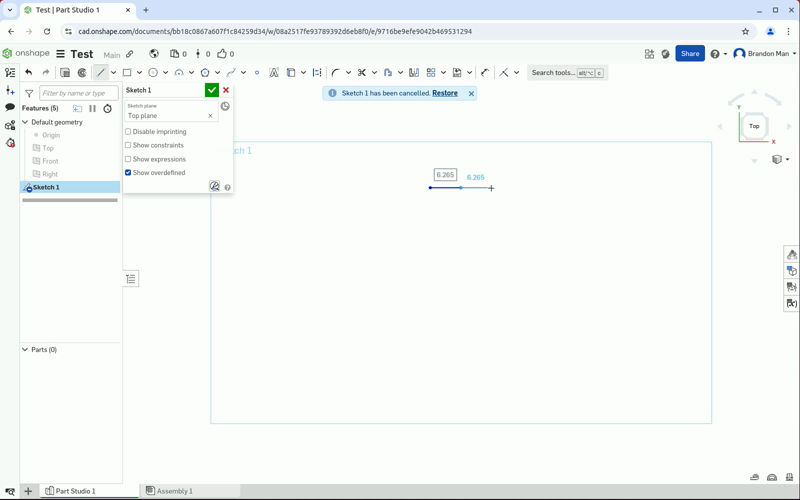
click(491, 187)
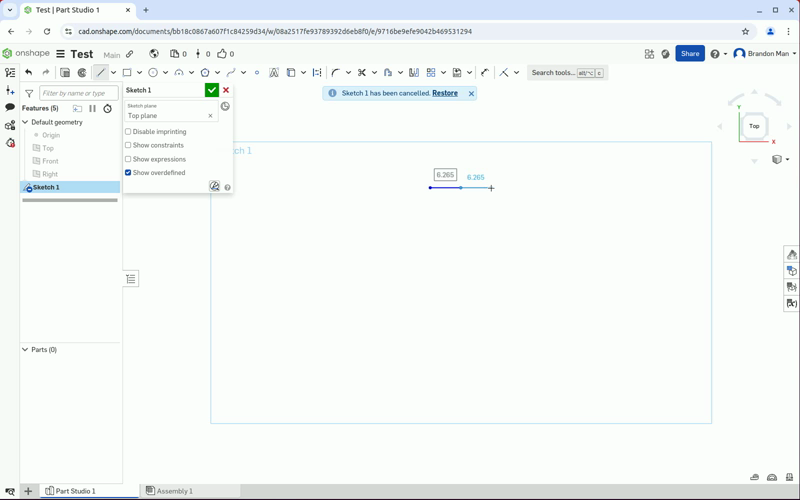
key_up(shift)
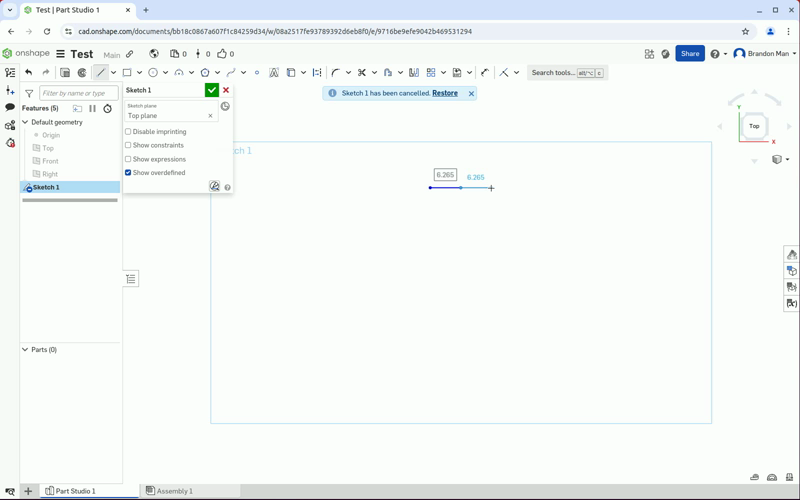
key_down(shift)
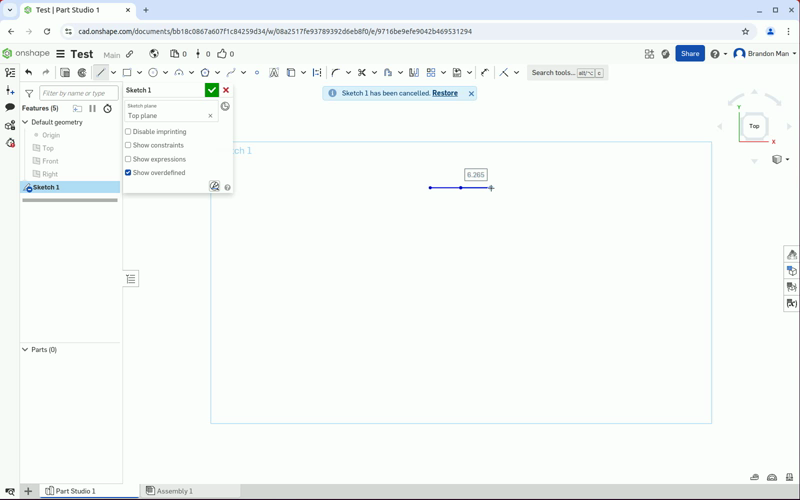
mouse_move(521, 187)
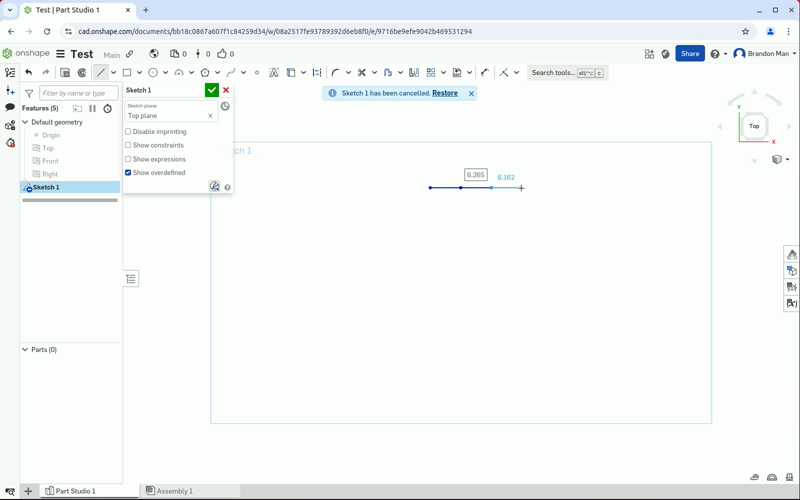
mouse_move(480, 172)
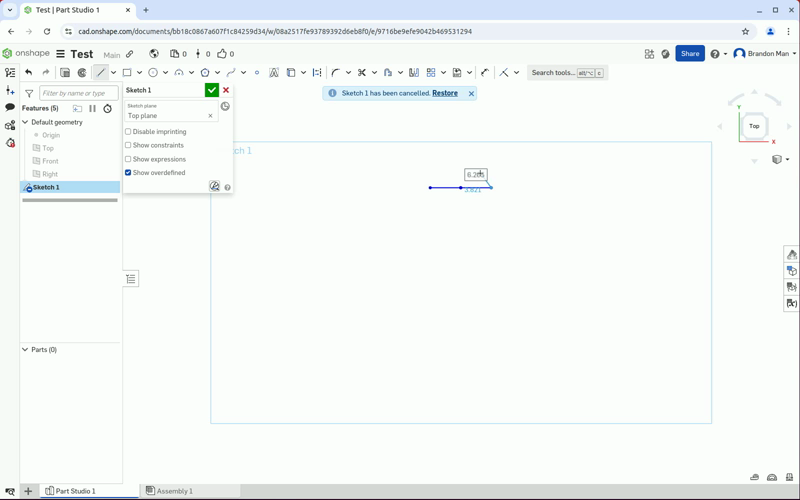
click(480, 172)
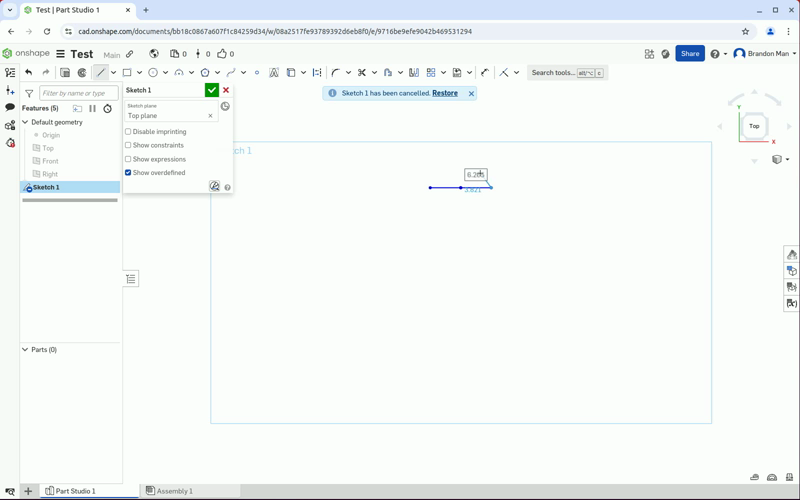
key_up(shift)
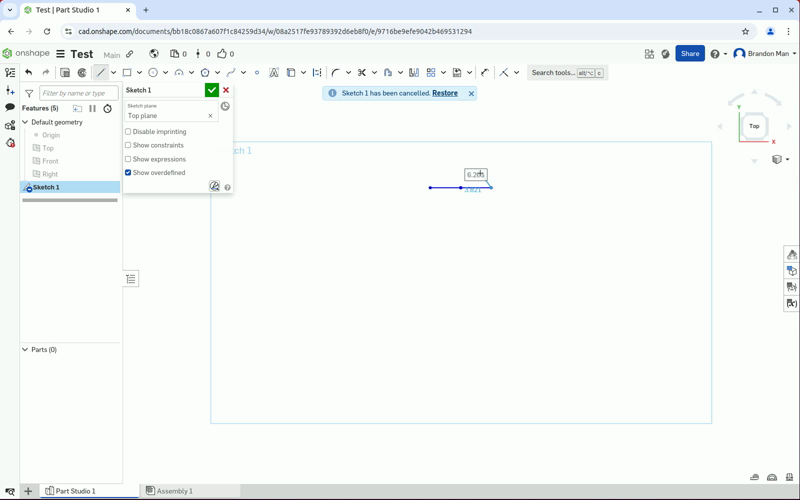
key(esc)
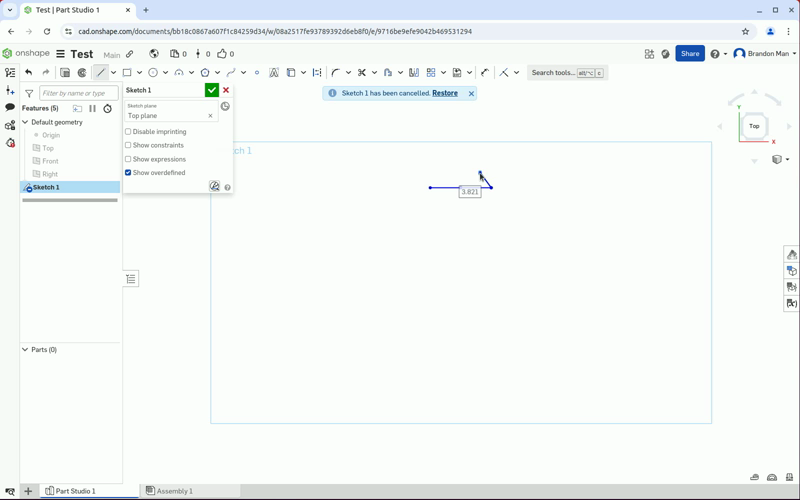
key(a)
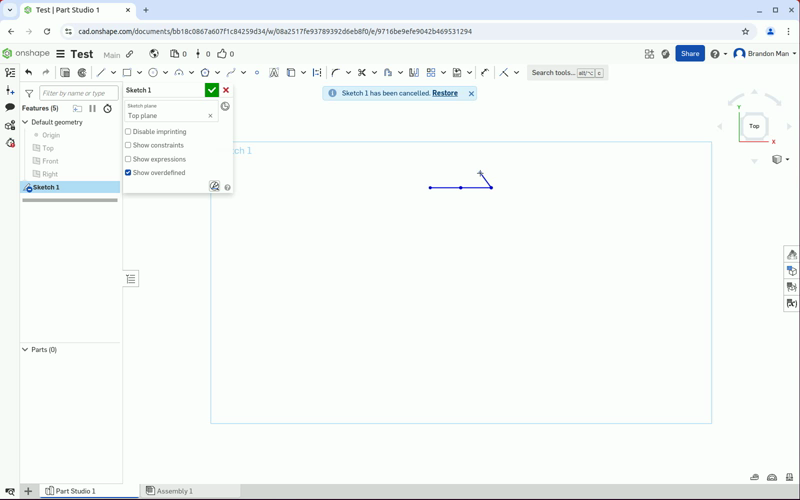
mouse_move(480, 172)
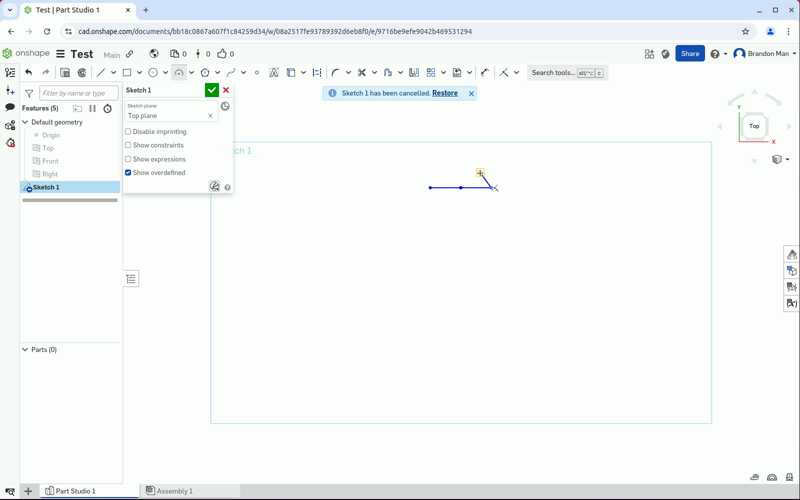
click(480, 172)
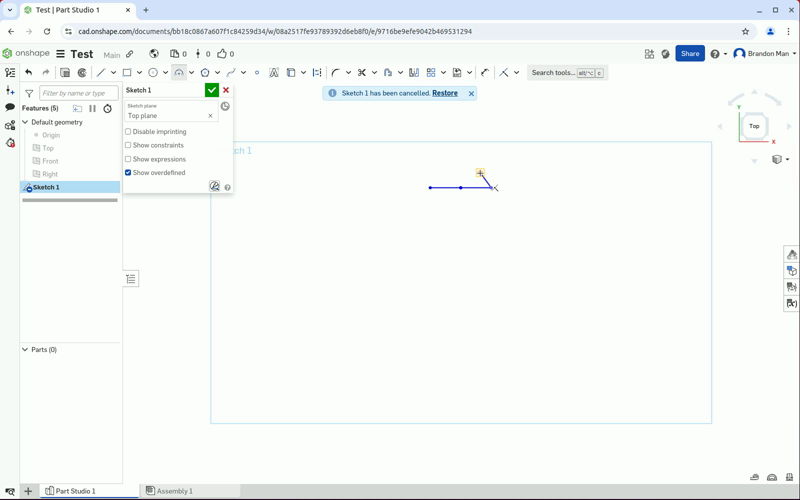
key_down(shift)
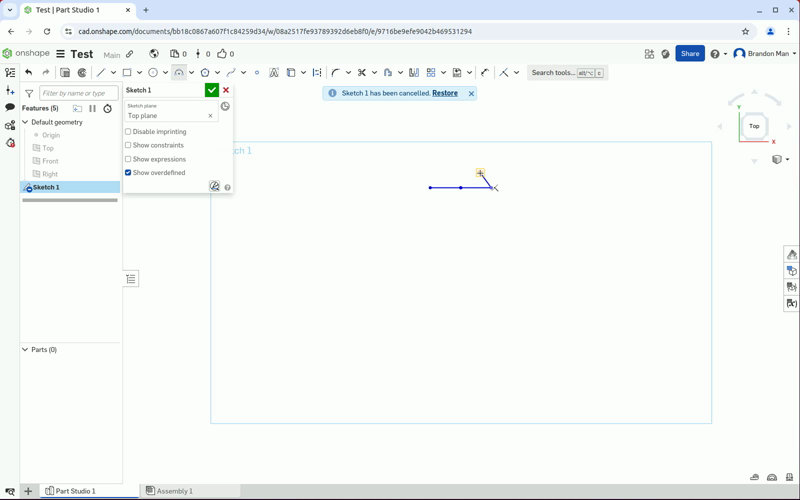
mouse_move(438, 172)
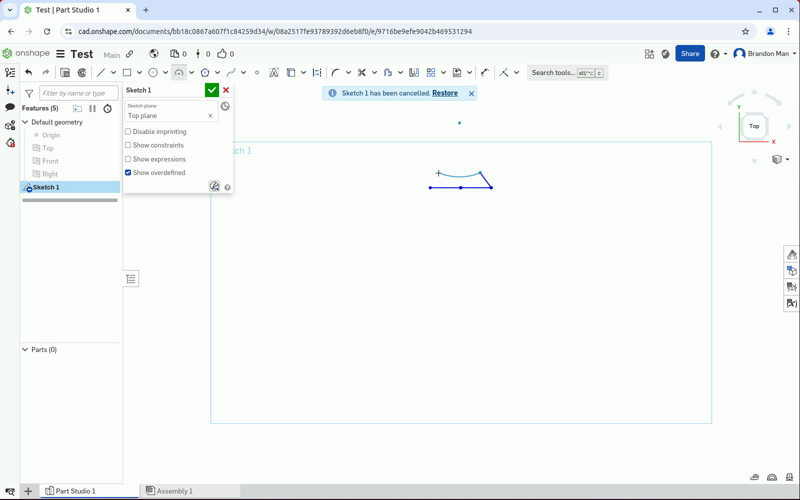
click(438, 172)
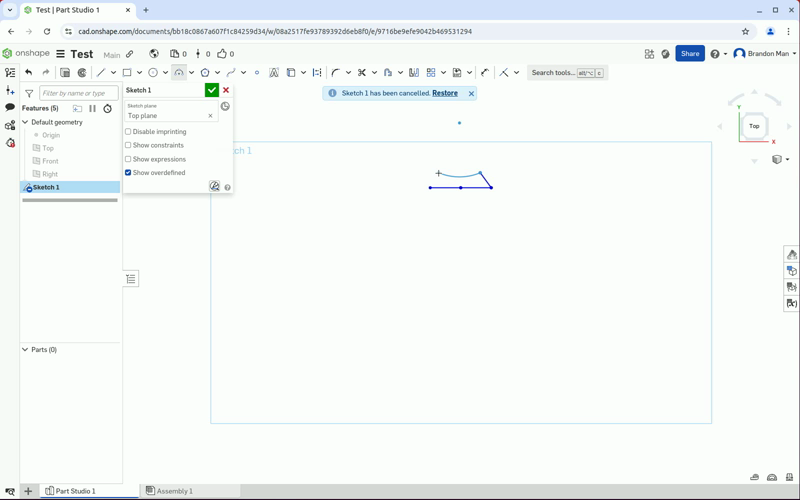
mouse_move(459, 396)
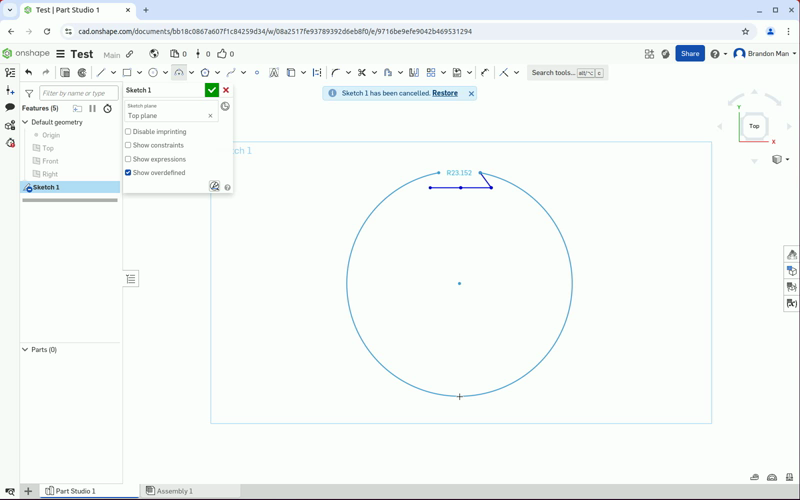
click(459, 396)
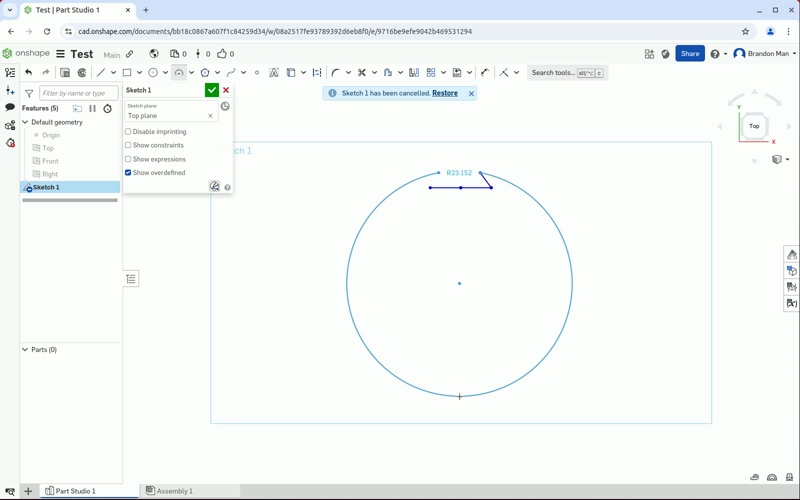
key_up(shift)
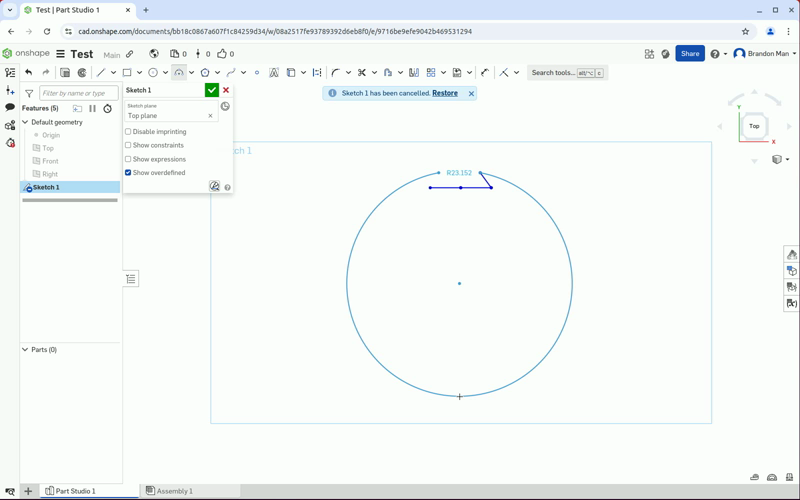
key(esc)
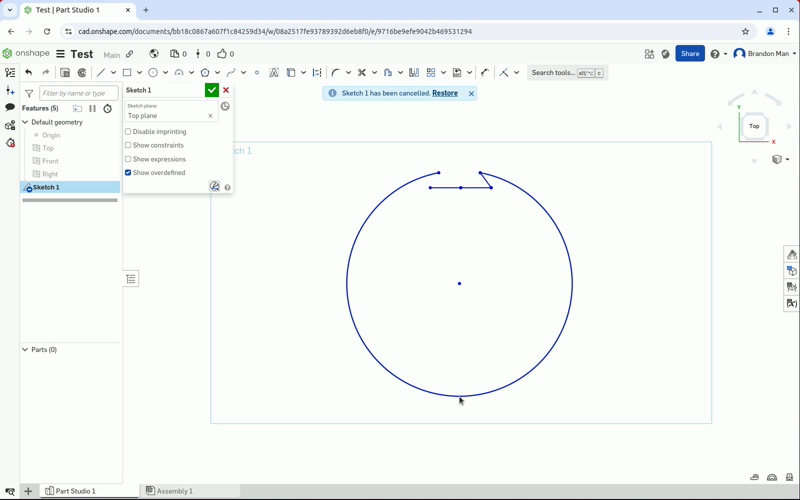
key(l)
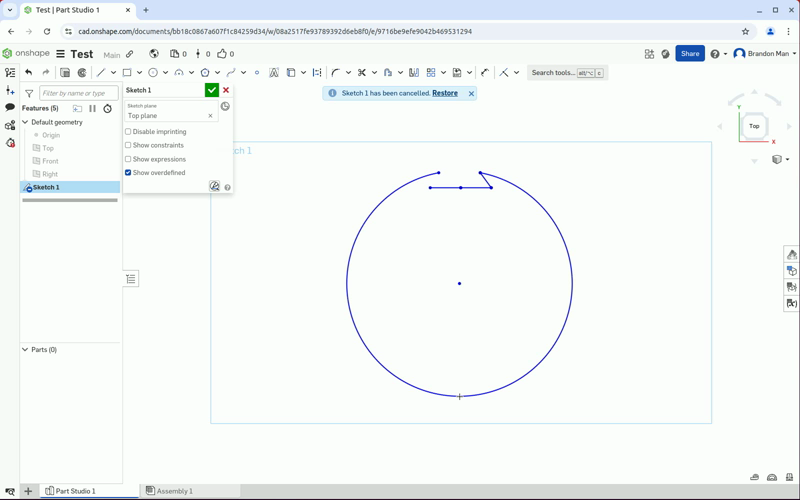
mouse_move(438, 172)
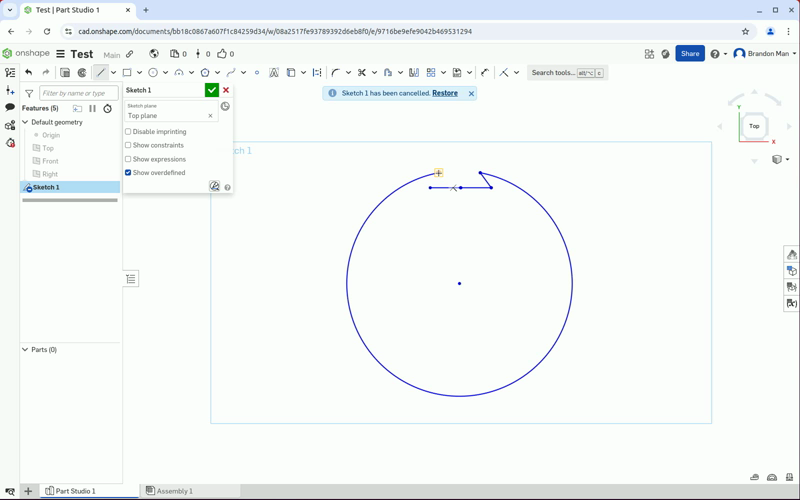
click(438, 172)
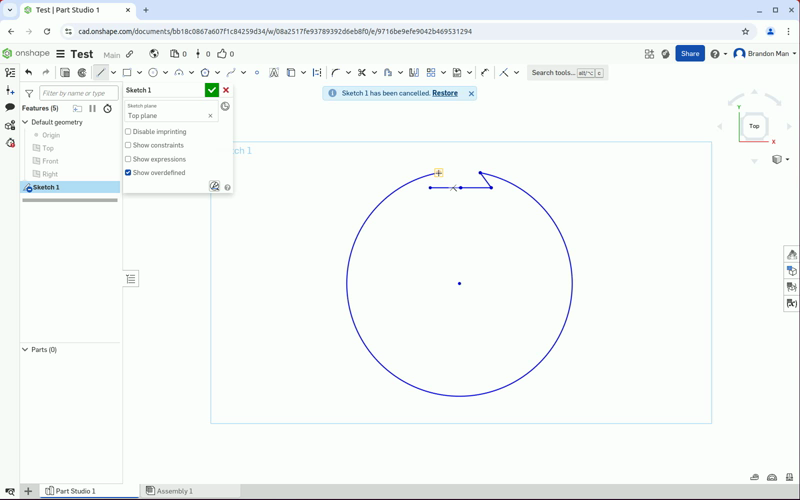
mouse_move(468, 172)
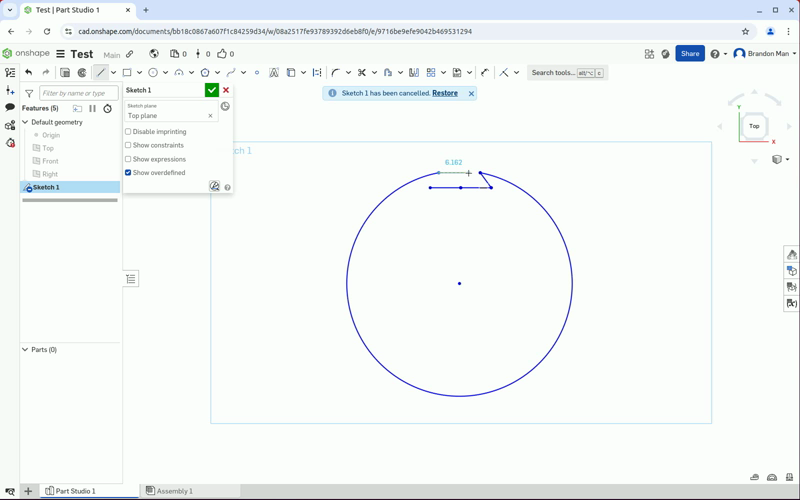
key_down(shift)
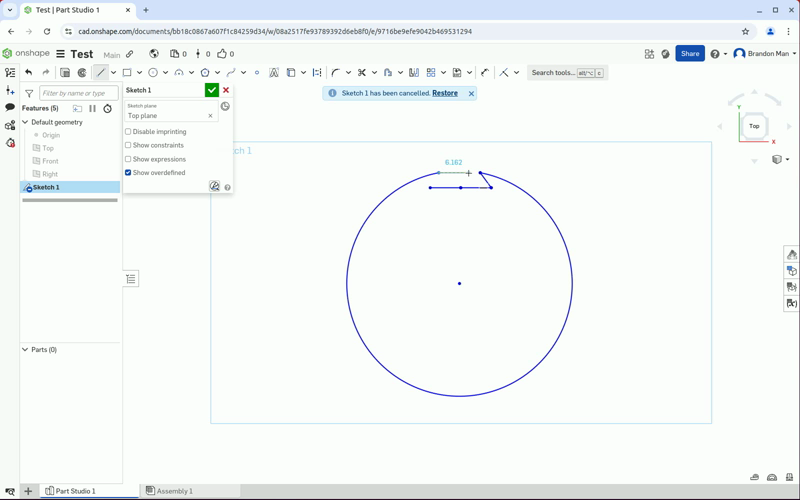
mouse_move(430, 187)
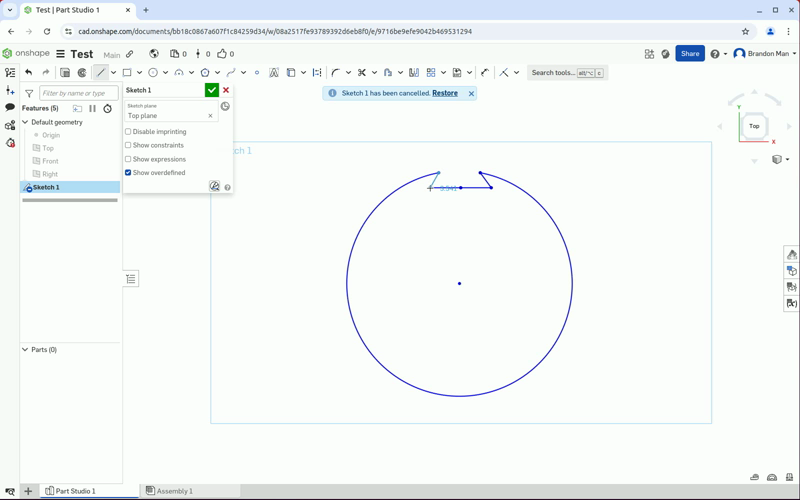
key_up(shift)
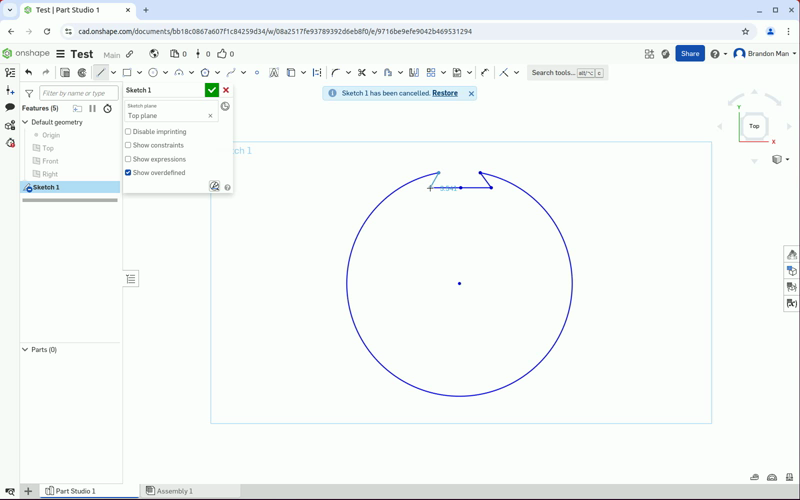
click(430, 187)
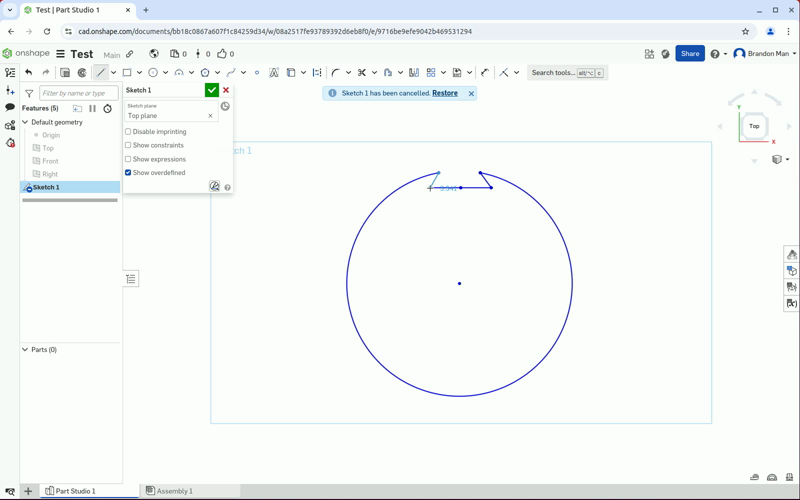
key(esc)
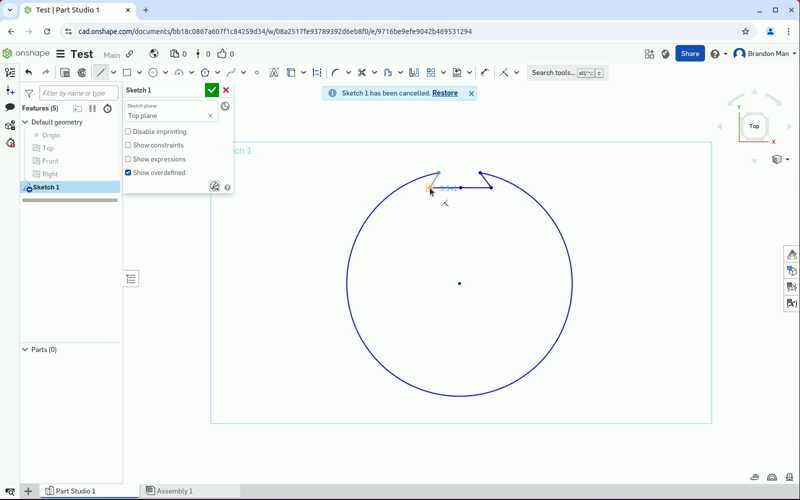
key(c)
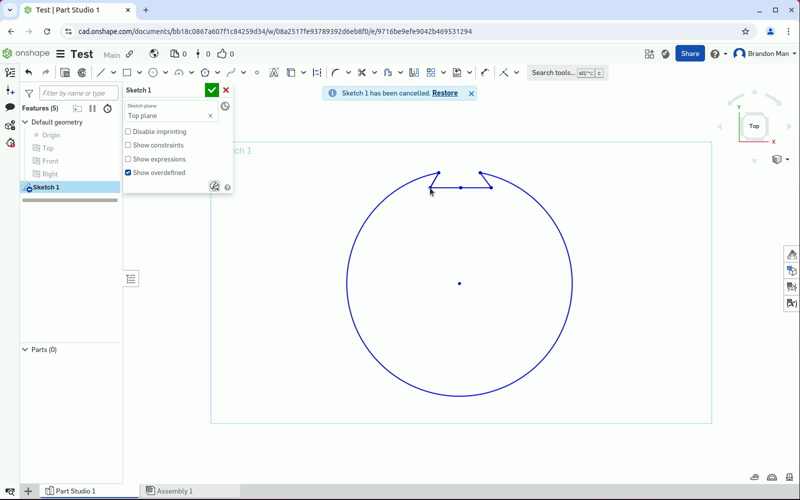
key_down(shift)
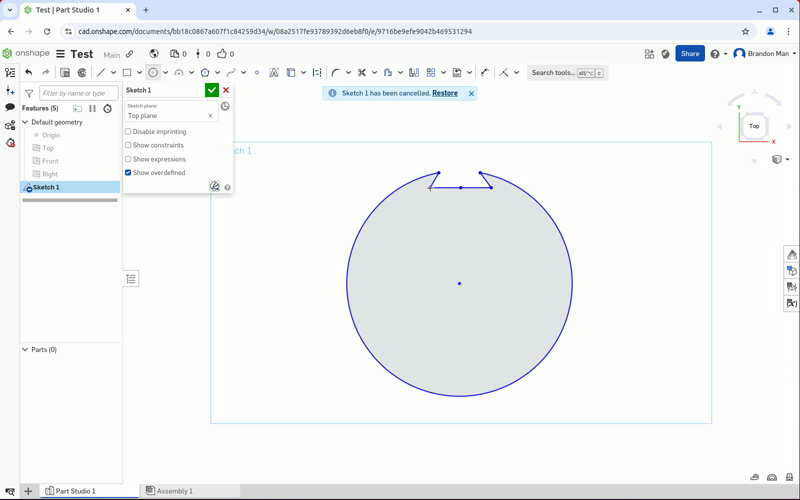
mouse_move(460, 281)
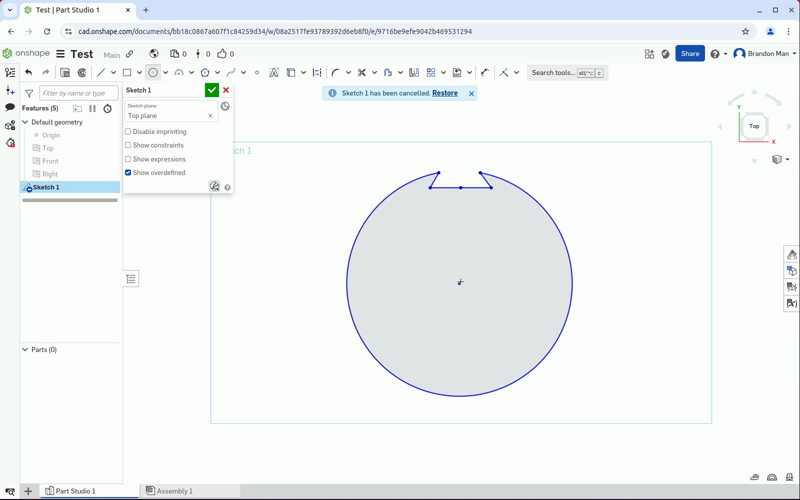
scroll(6)
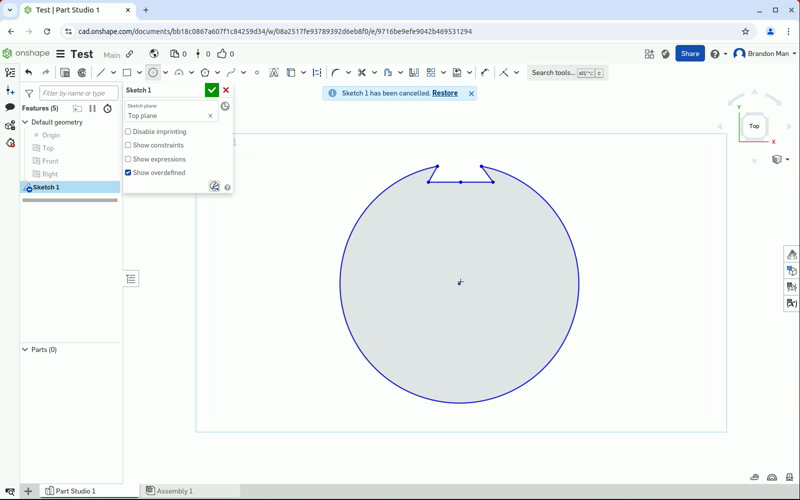
scroll(6)
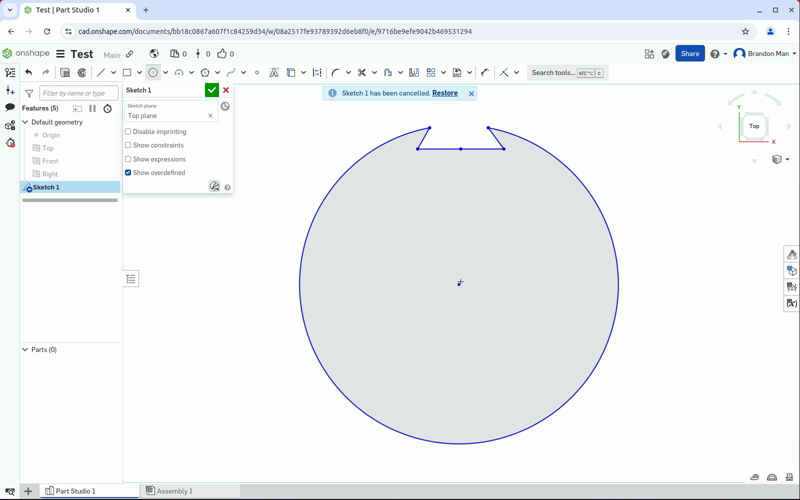
scroll(6)
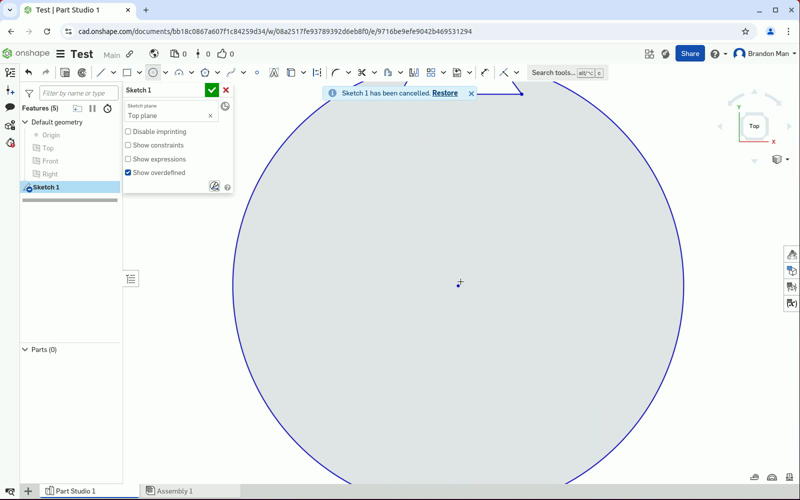
scroll(6)
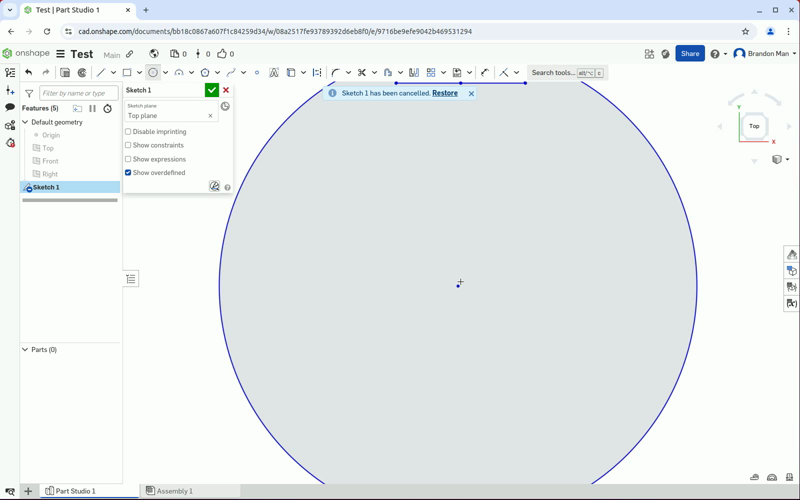
scroll(6)
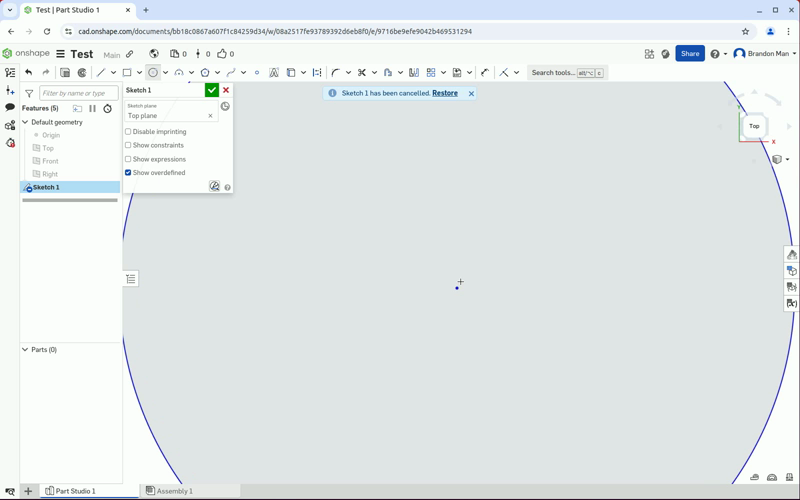
scroll(6)
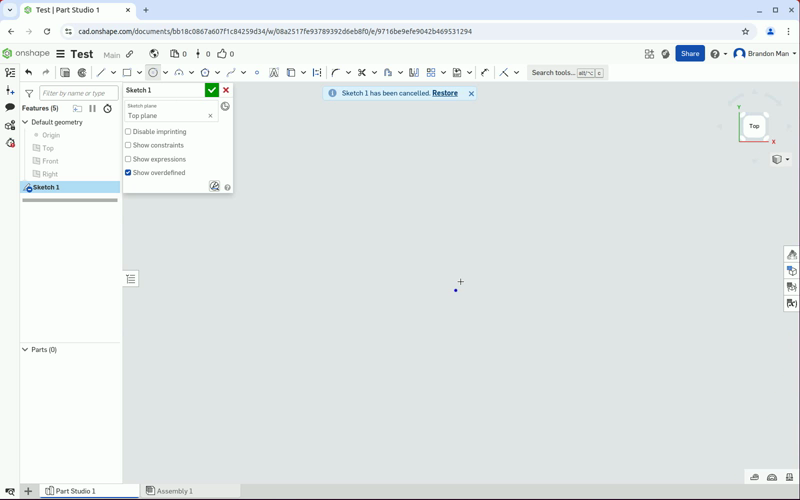
scroll(6)
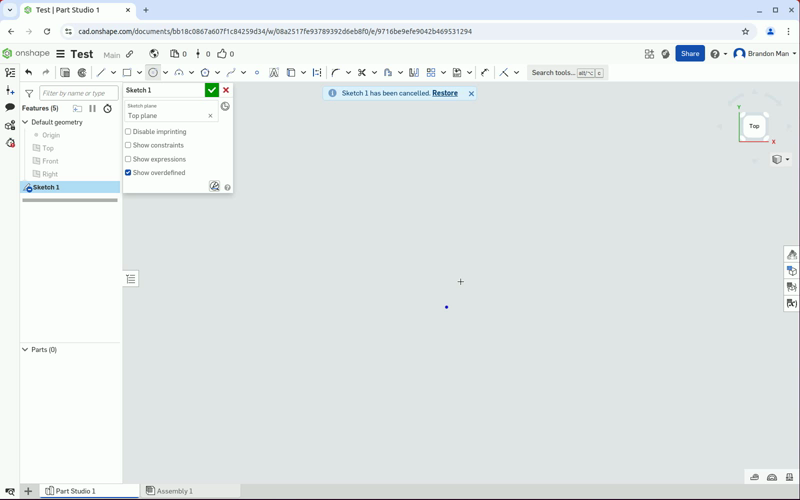
click(460, 281)
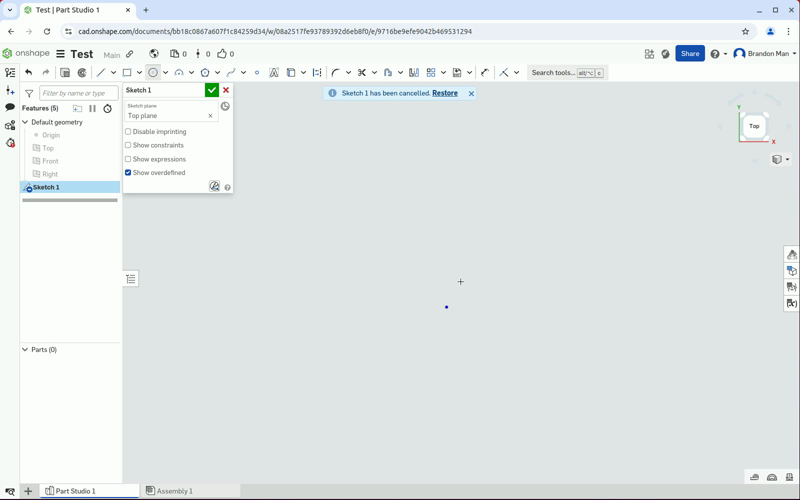
scroll(-6)
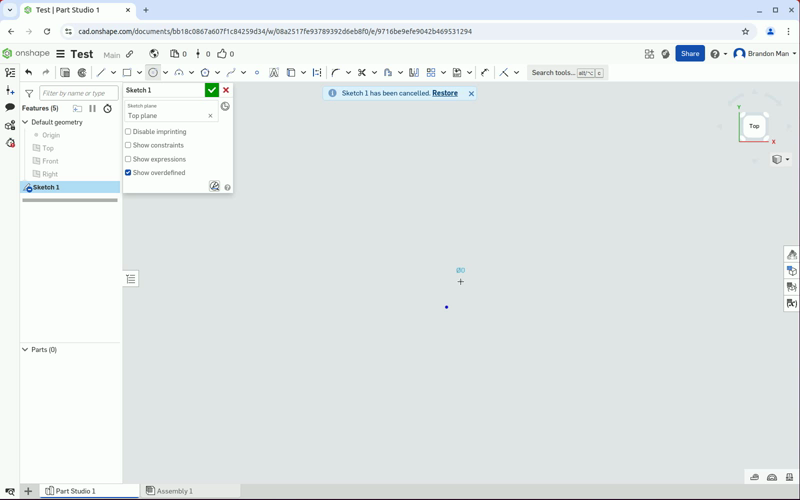
scroll(-6)
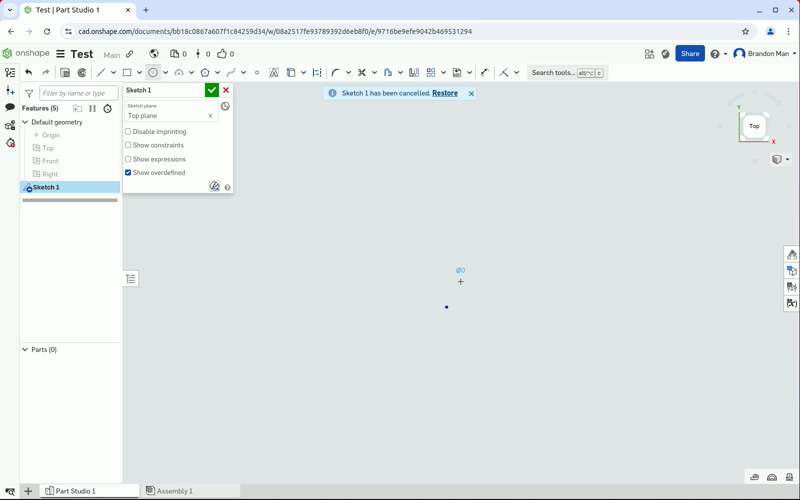
scroll(-6)
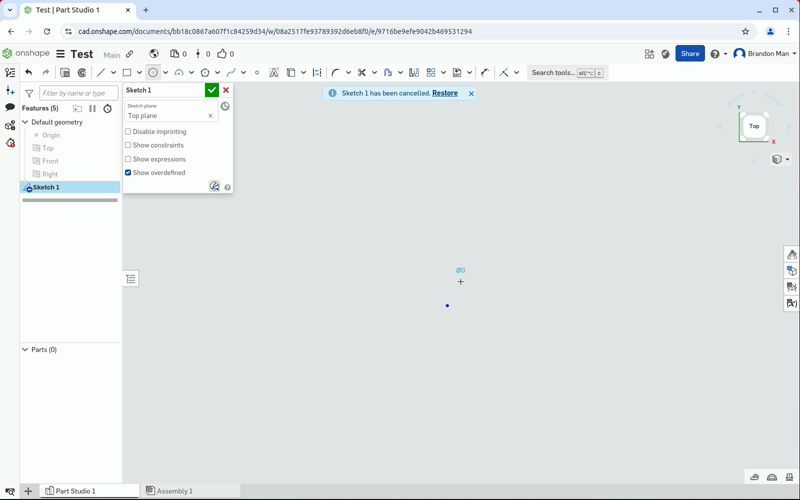
scroll(-6)
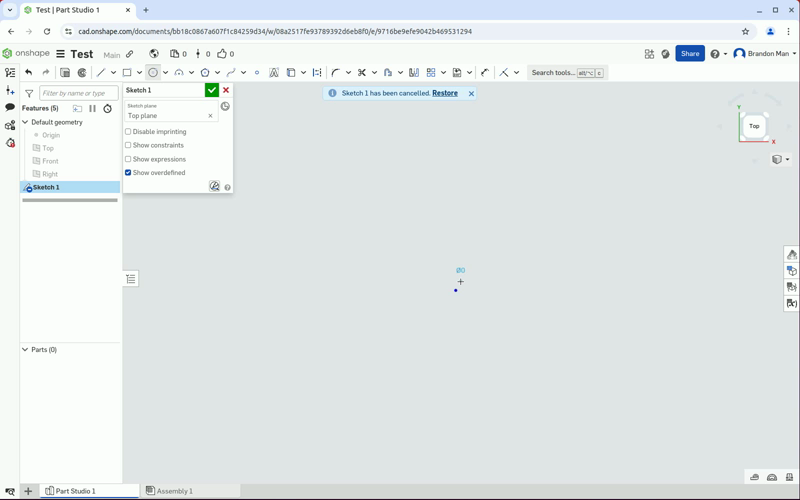
scroll(-6)
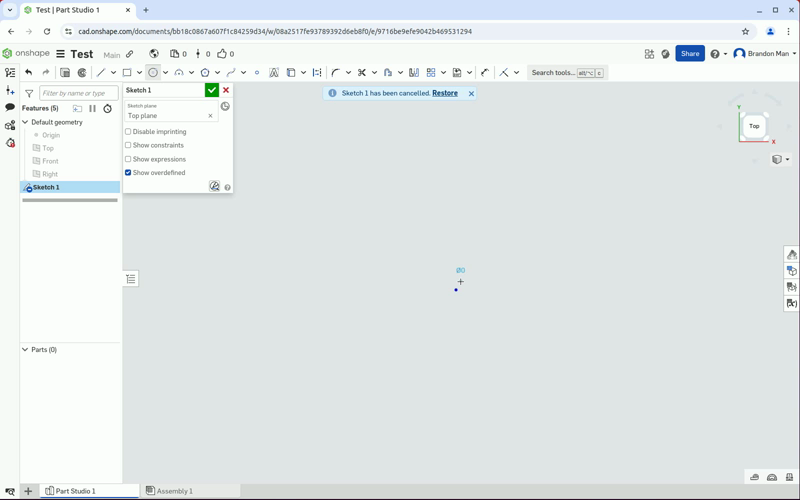
scroll(-6)
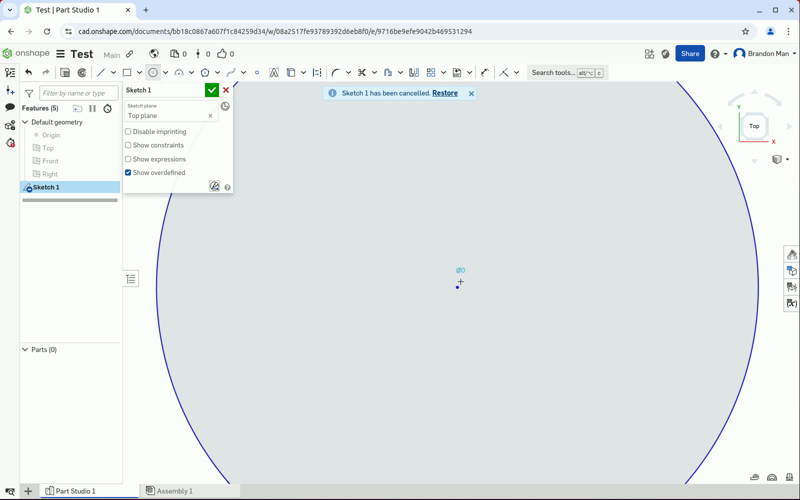
scroll(-6)
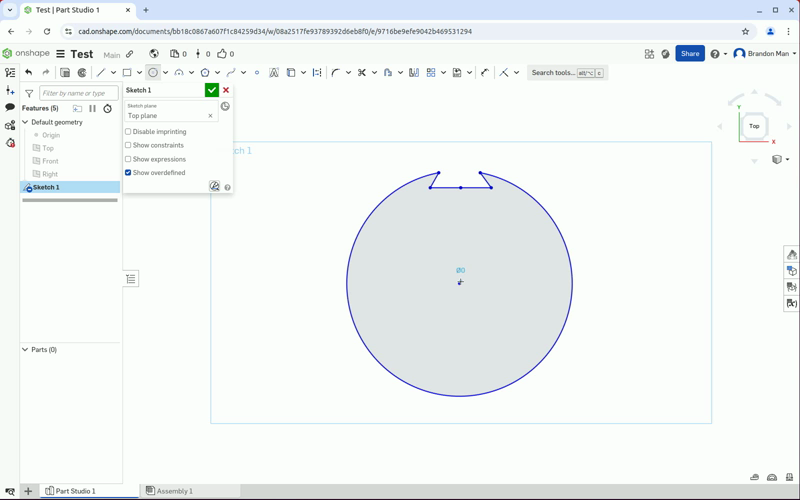
key_up(shift)
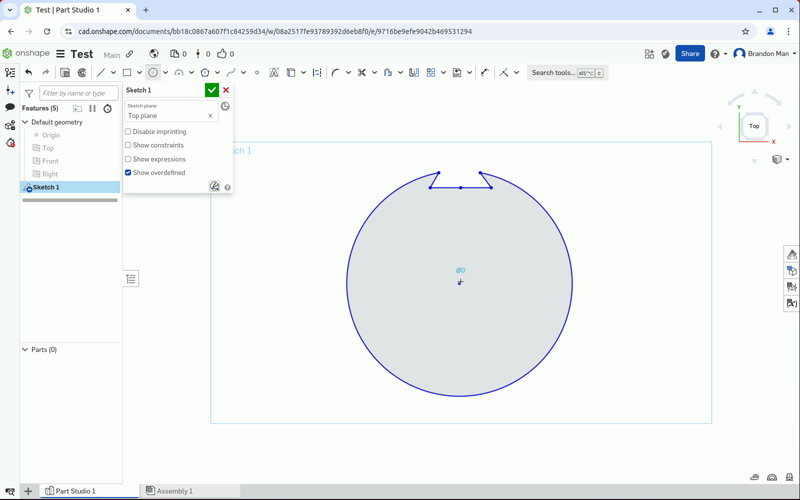
mouse_move(543, 281)
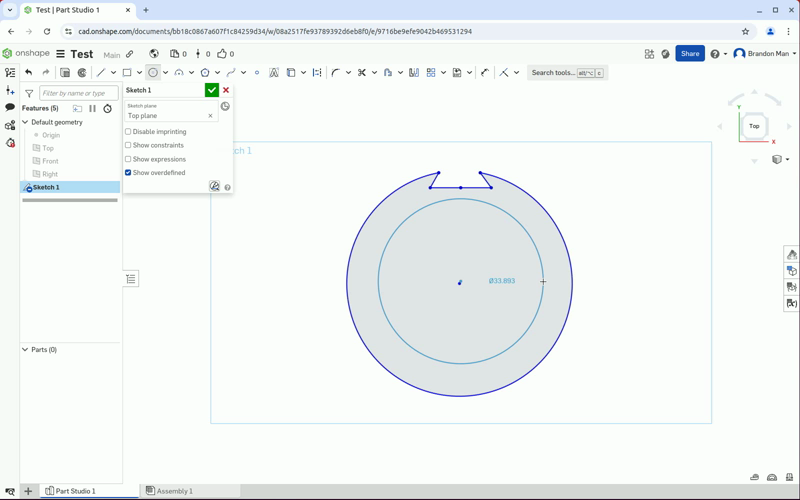
click(543, 281)
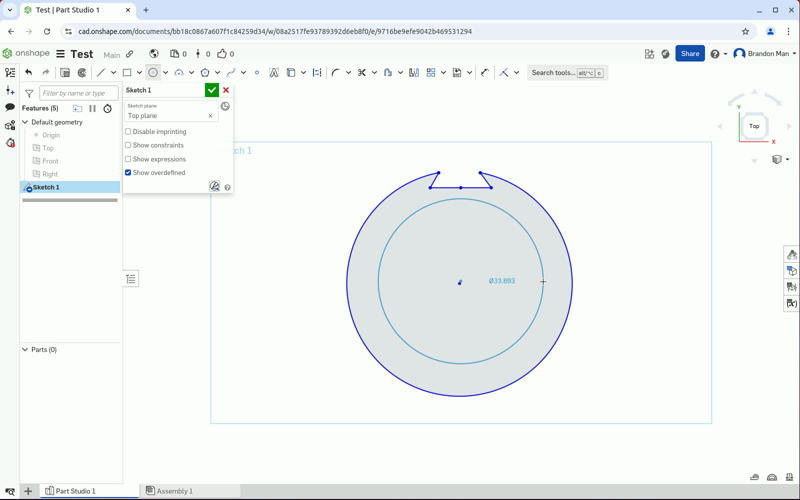
key(esc)
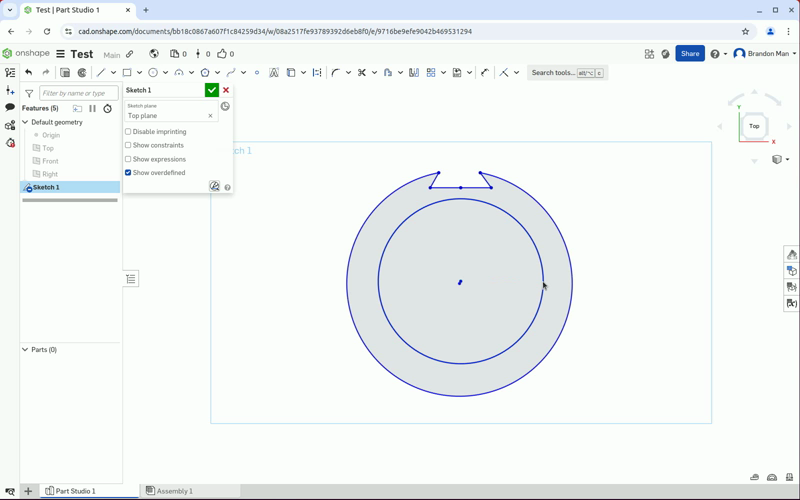
mouse_move(539, 340)
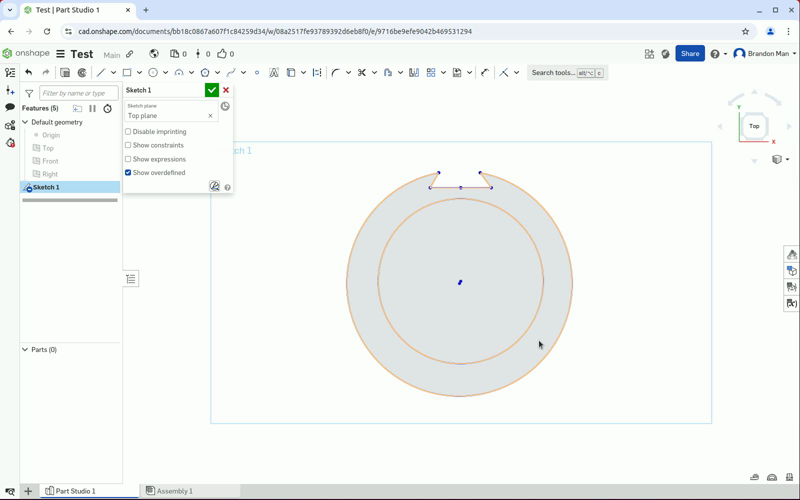
click(539, 340)
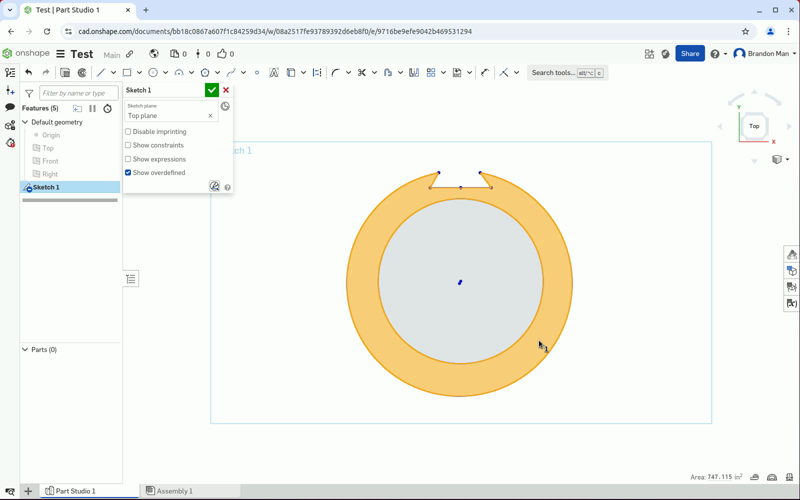
mouse_move(73, 352)
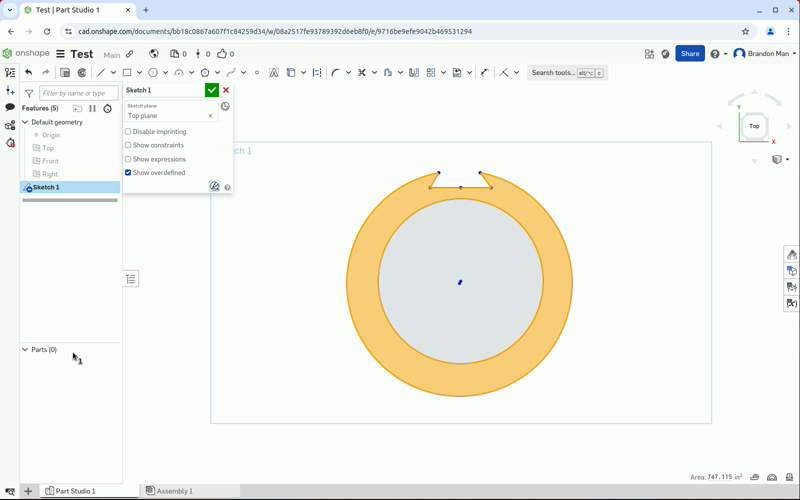
key(shift+y)
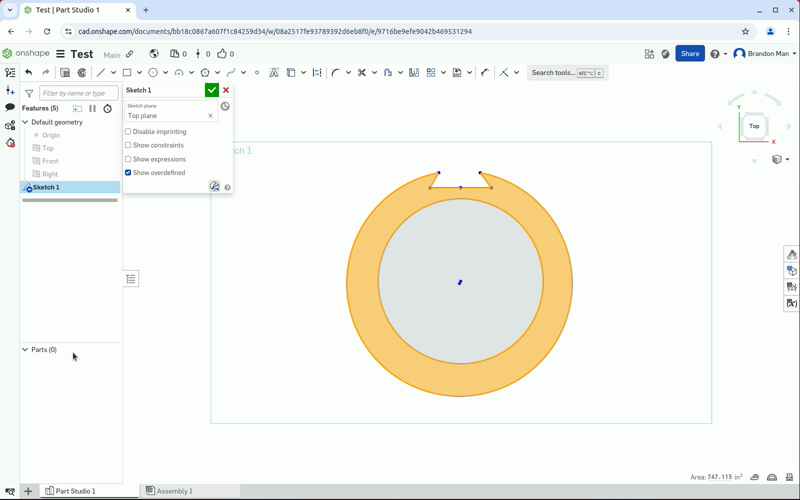
key(shift+e)
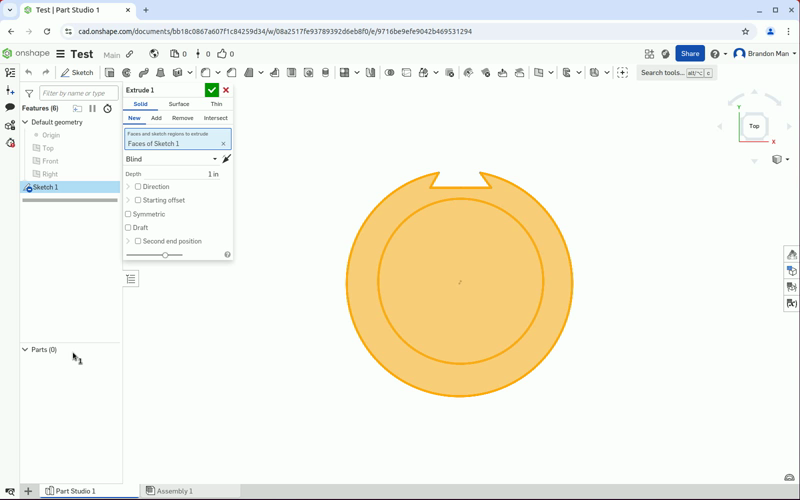
mouse_move(143, 106)
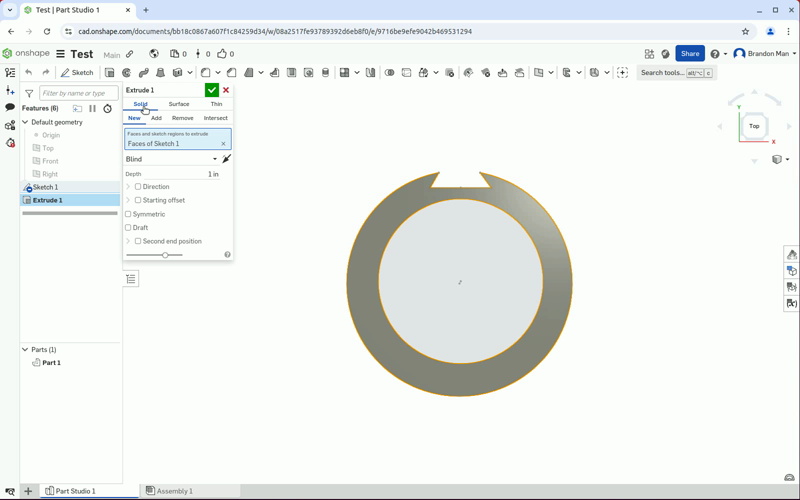
click(143, 106)
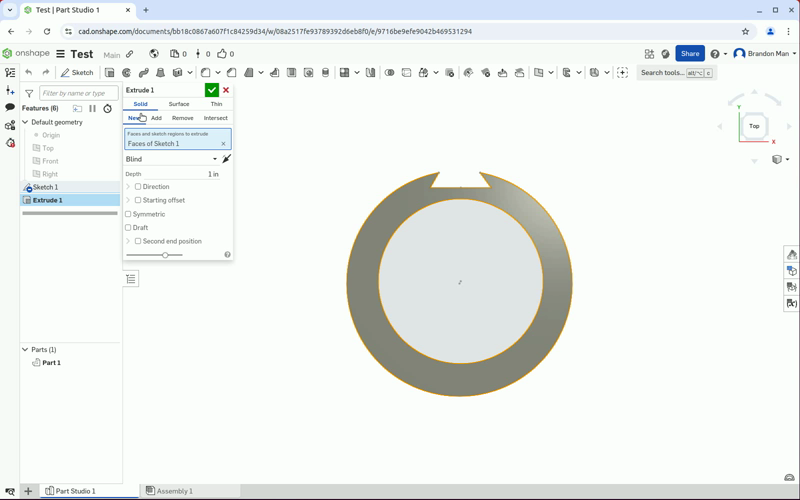
mouse_move(137, 120)
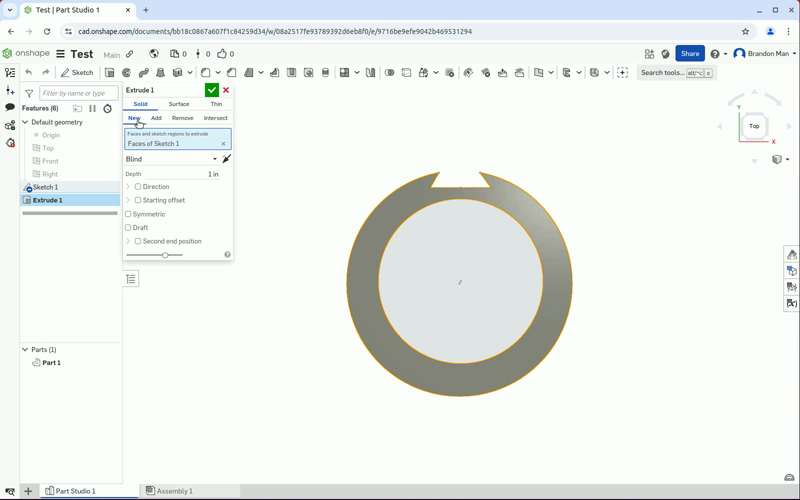
click(137, 120)
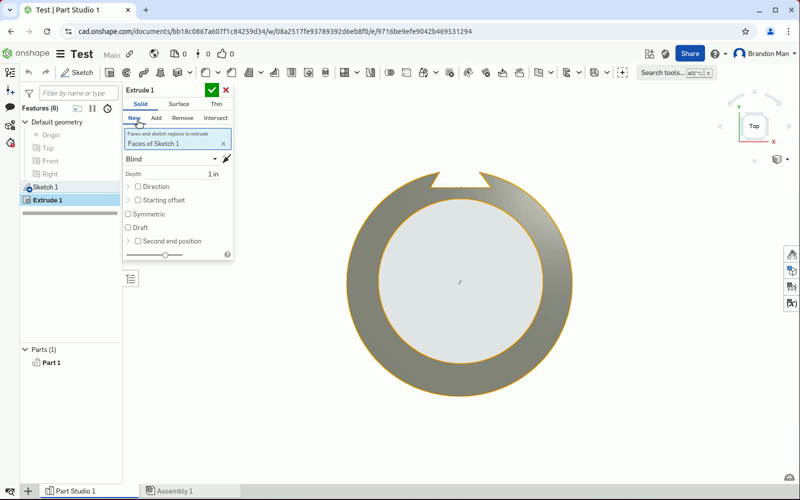
key(tab, 4)
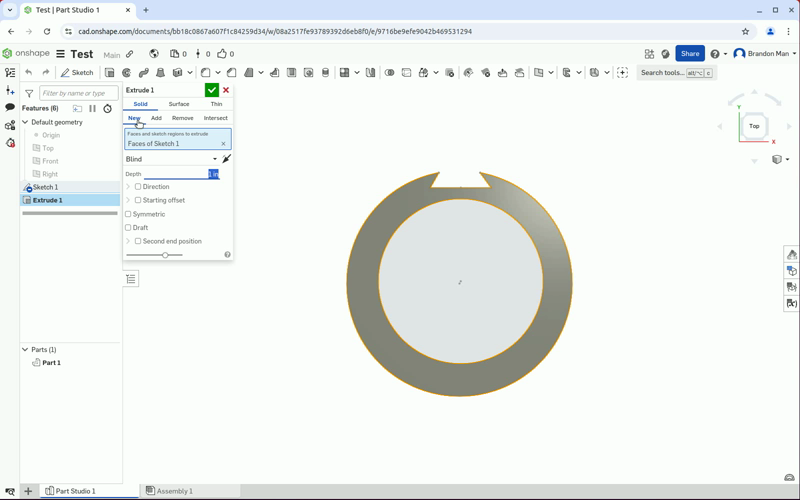
text(6.258)
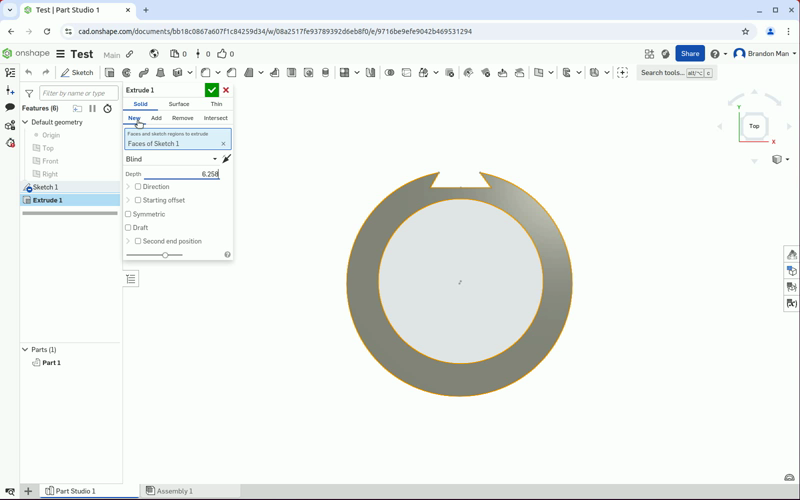
key(enter)
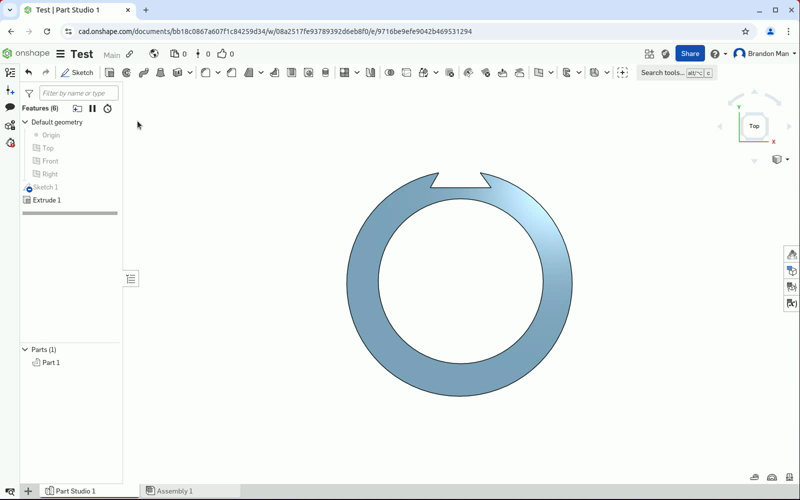
key(shift+h)
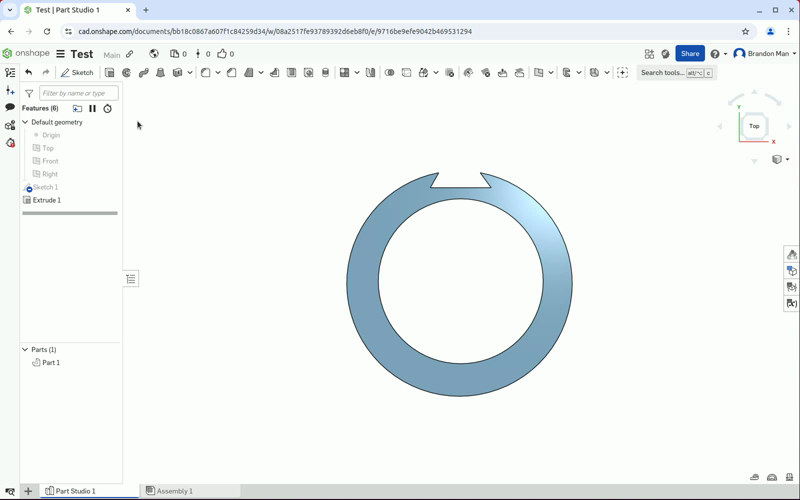
key(shift+h)
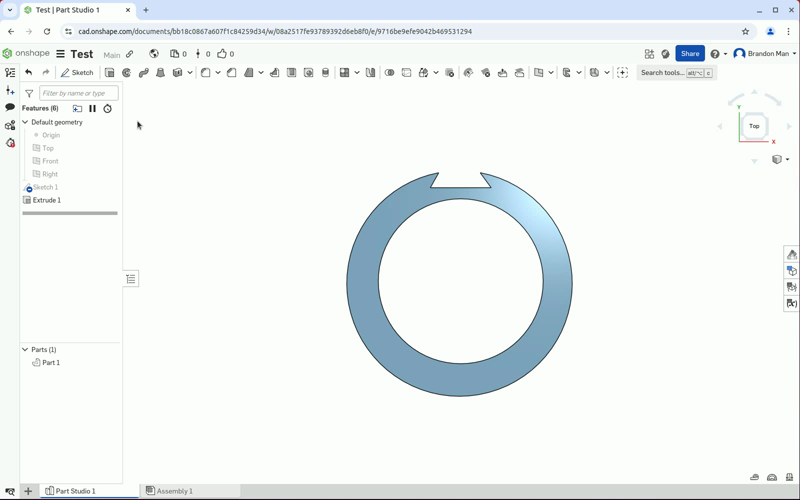
mouse_move(73, 189)
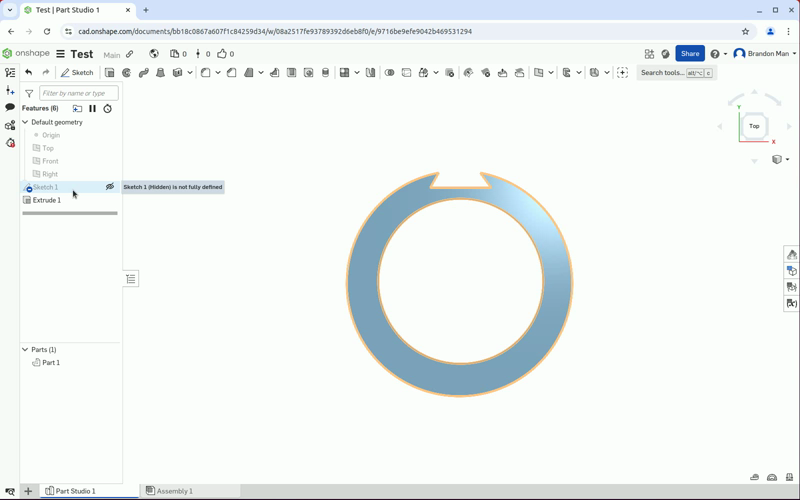
click(73, 189)
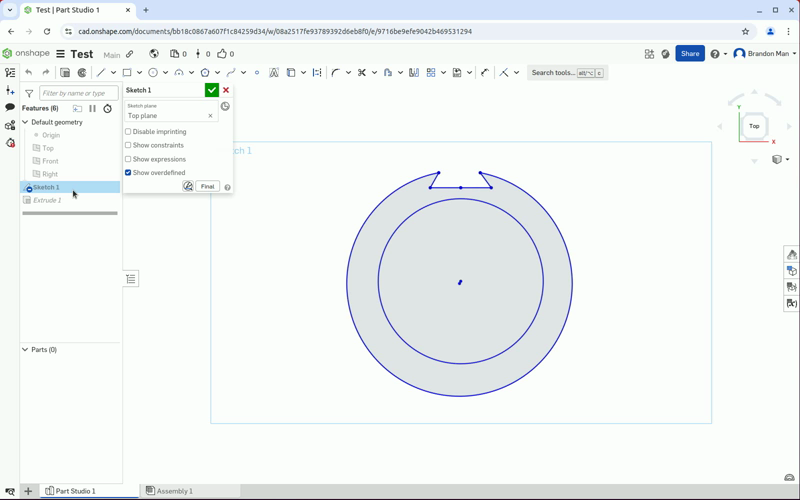
mouse_move(229, 92)
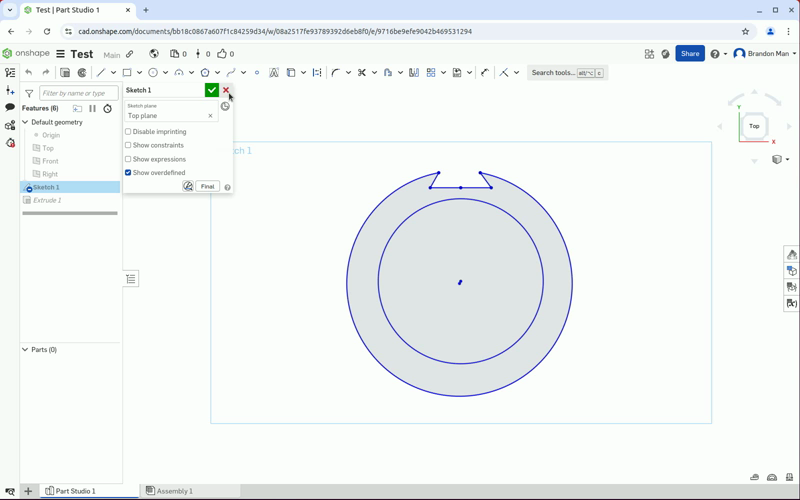
click(229, 92)
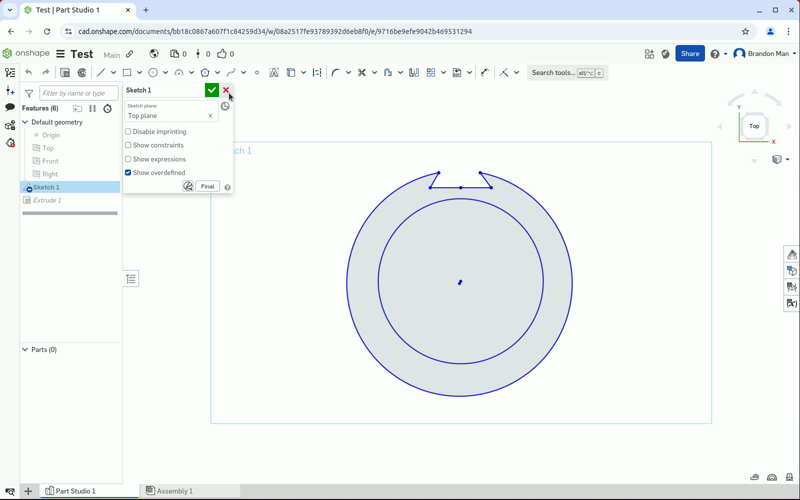
key(shift+s)
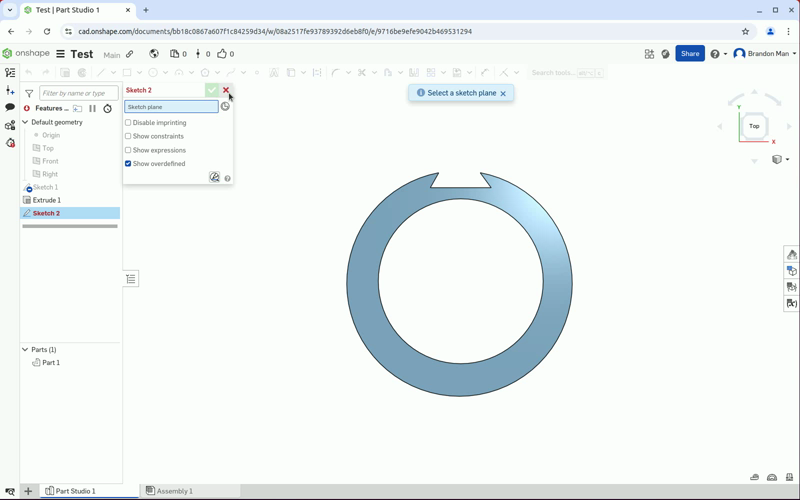
mouse_move(73, 150)
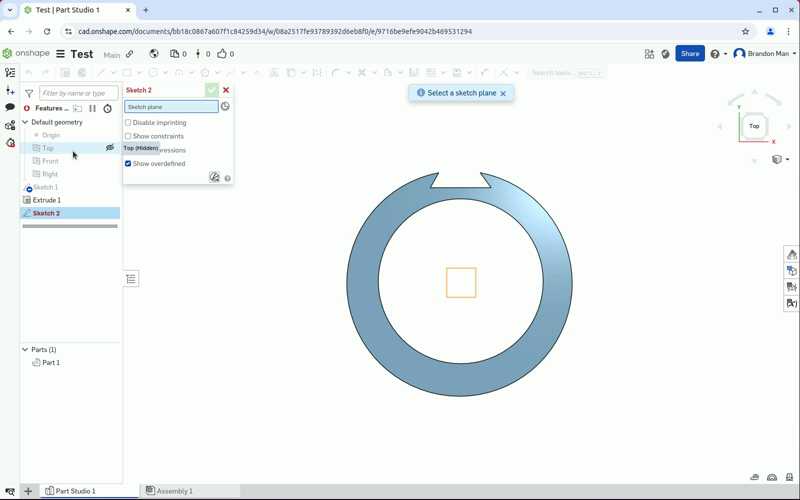
click(73, 150)
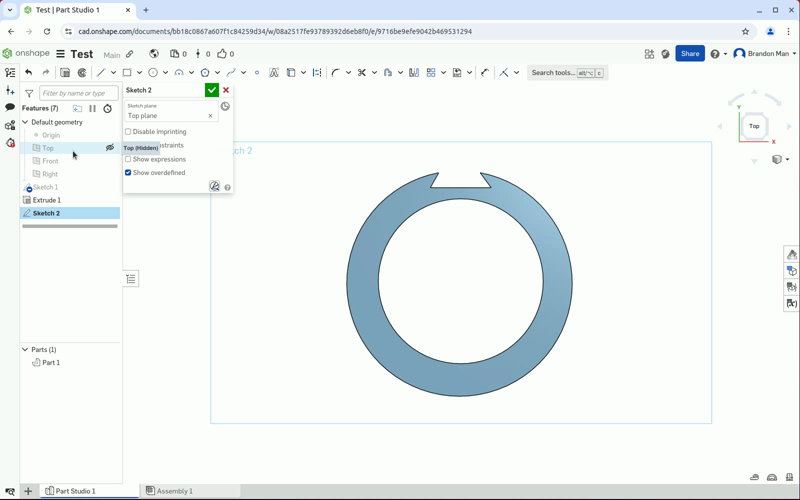
mouse_move(73, 352)
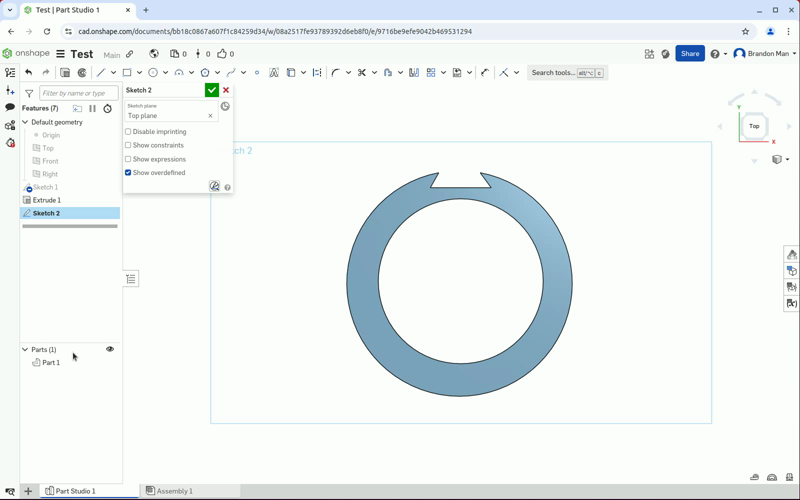
key(y)
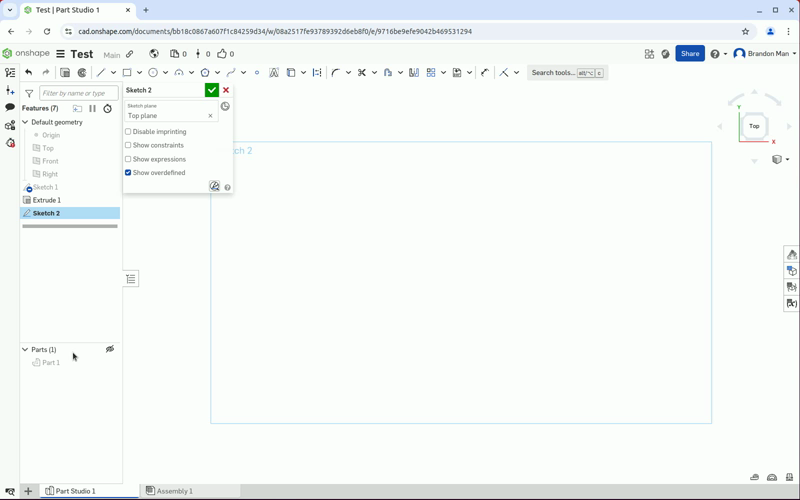
key(l)
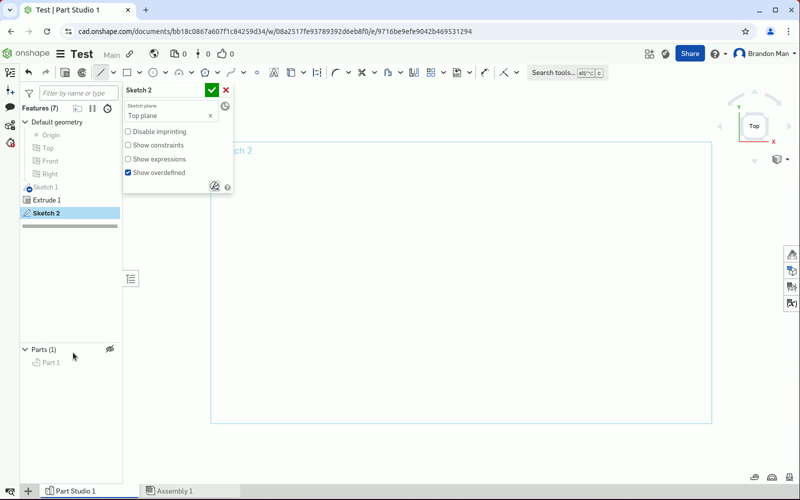
key_down(shift)
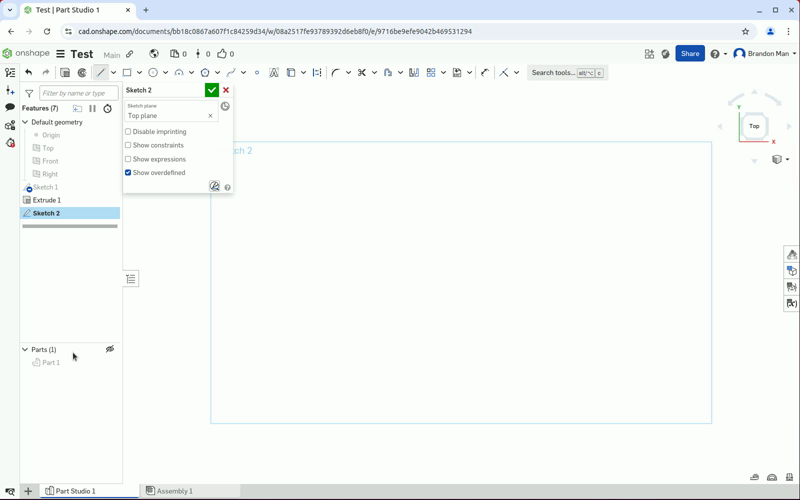
mouse_move(430, 187)
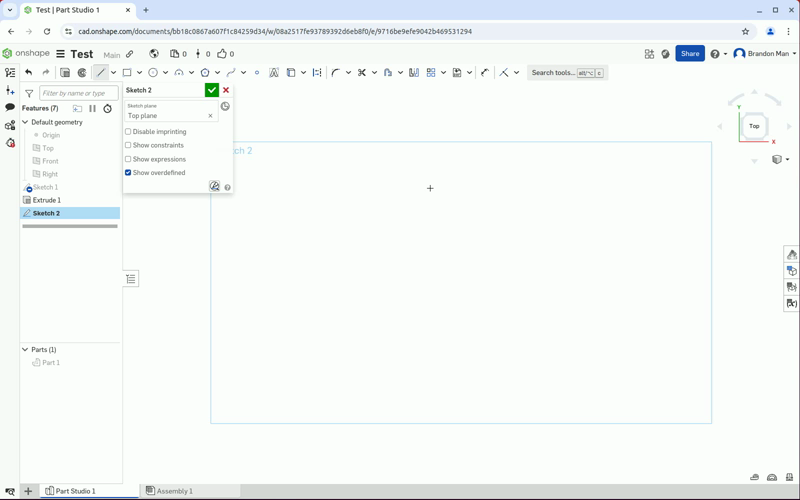
click(430, 187)
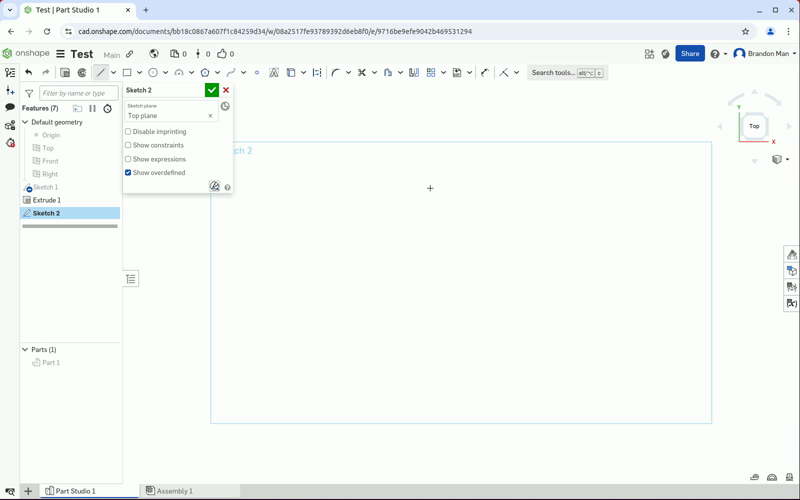
key_up(shift)
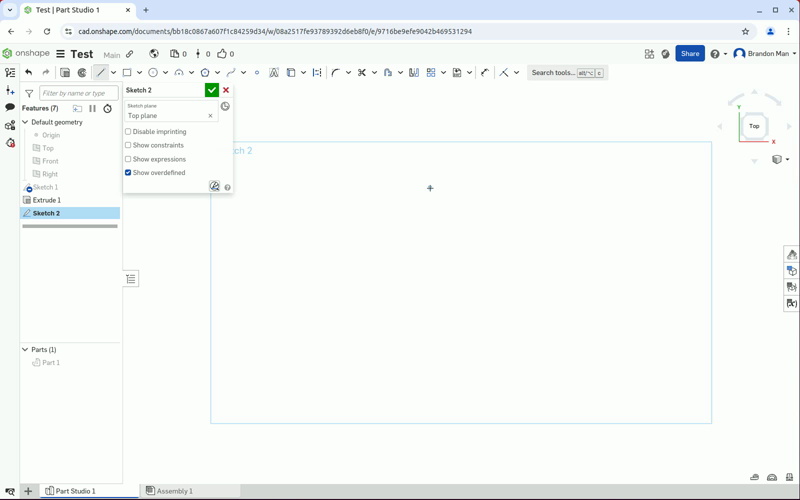
key_down(shift)
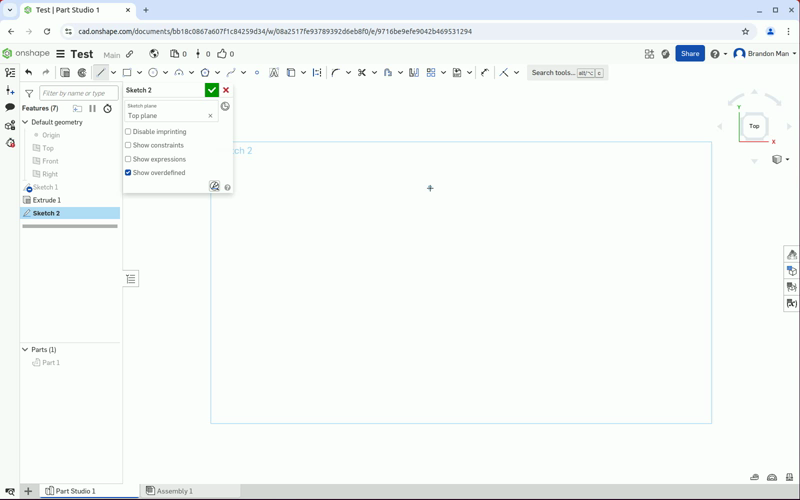
mouse_move(460, 187)
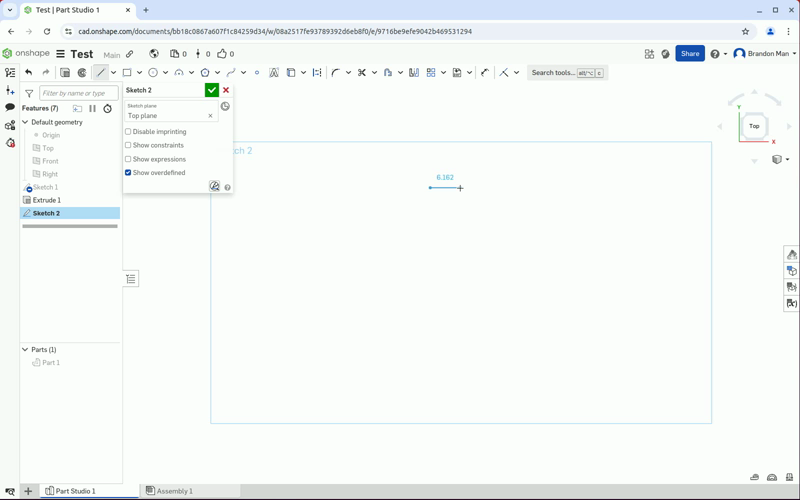
mouse_move(460, 187)
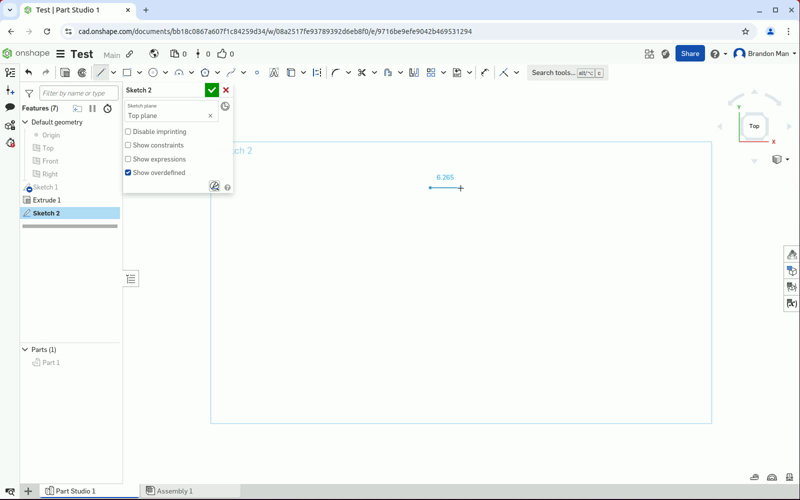
click(460, 187)
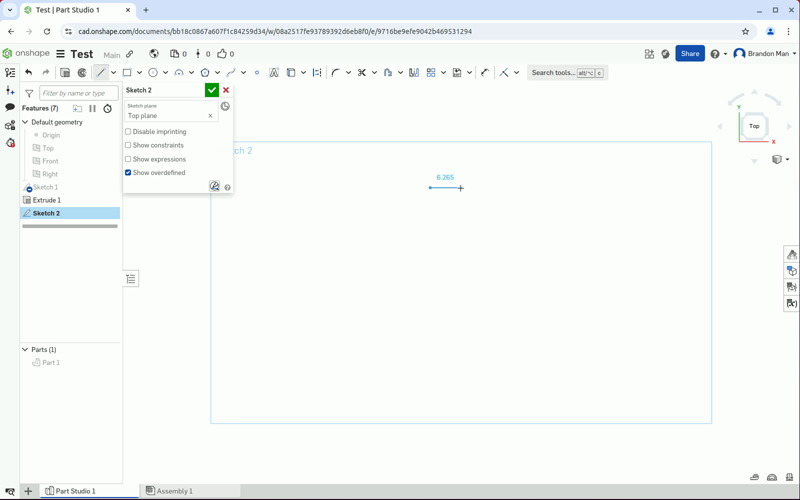
key_up(shift)
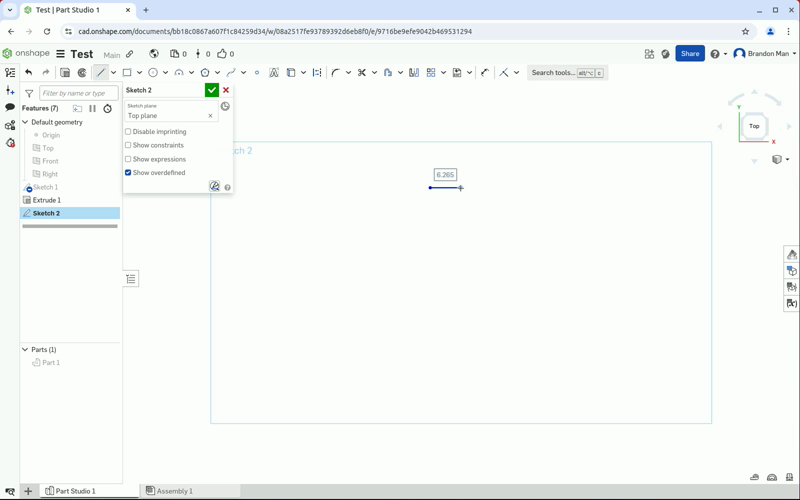
key_down(shift)
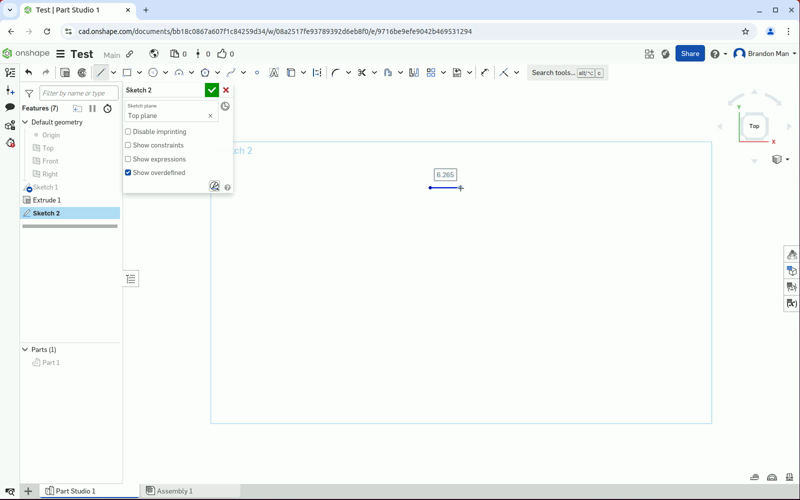
mouse_move(490, 187)
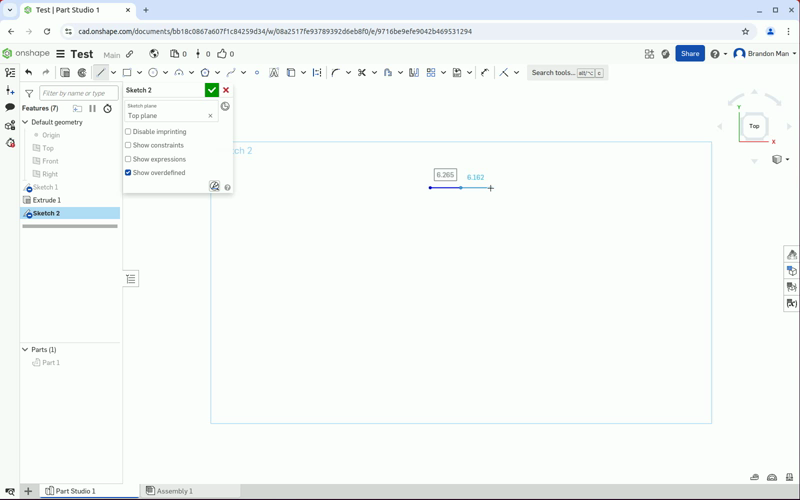
mouse_move(490, 187)
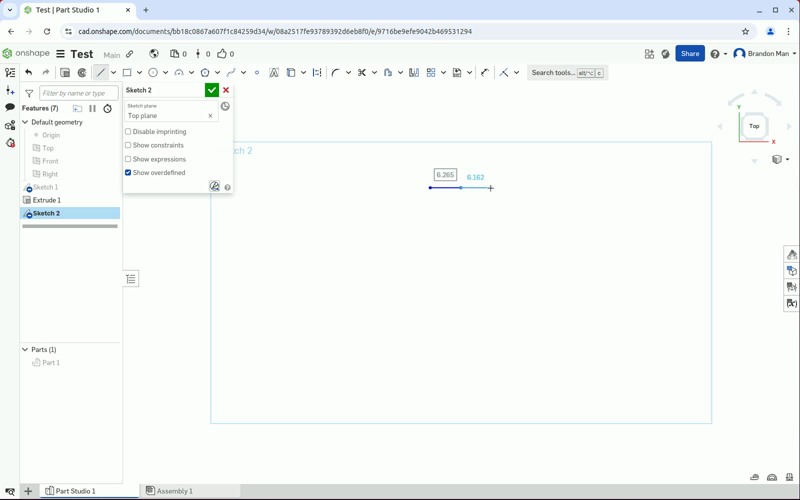
click(490, 187)
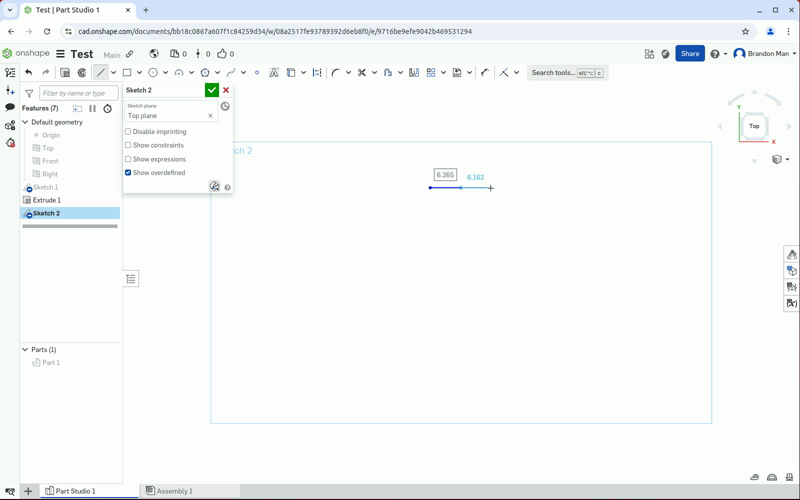
key_up(shift)
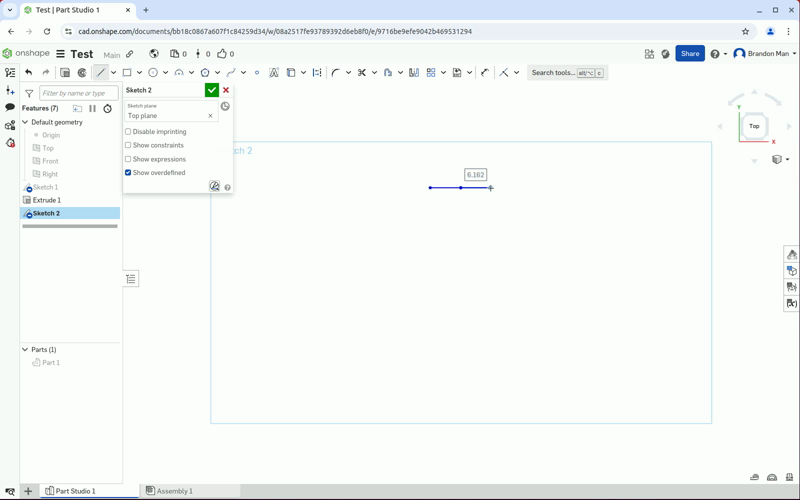
key_down(shift)
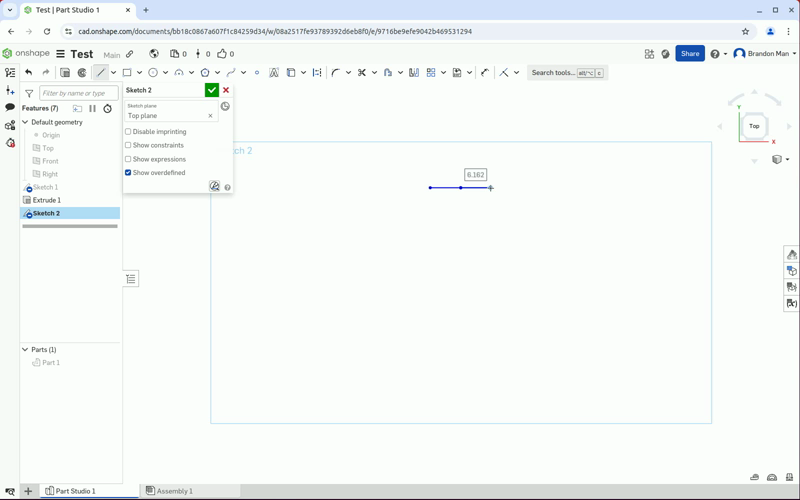
mouse_move(520, 187)
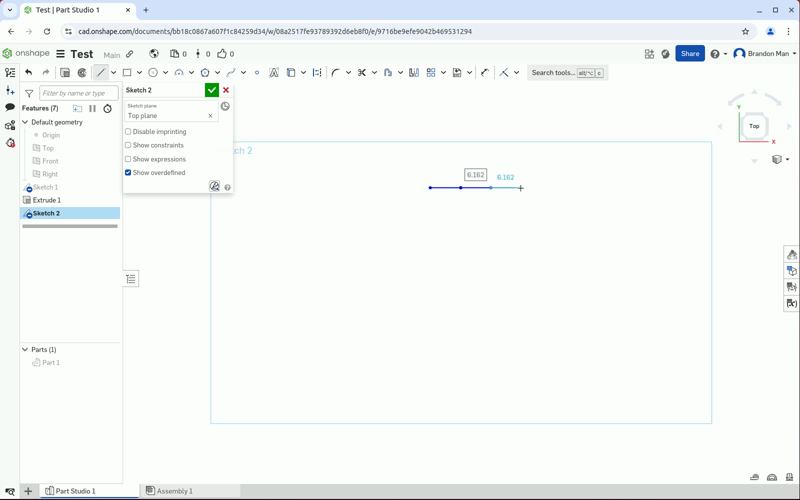
mouse_move(481, 171)
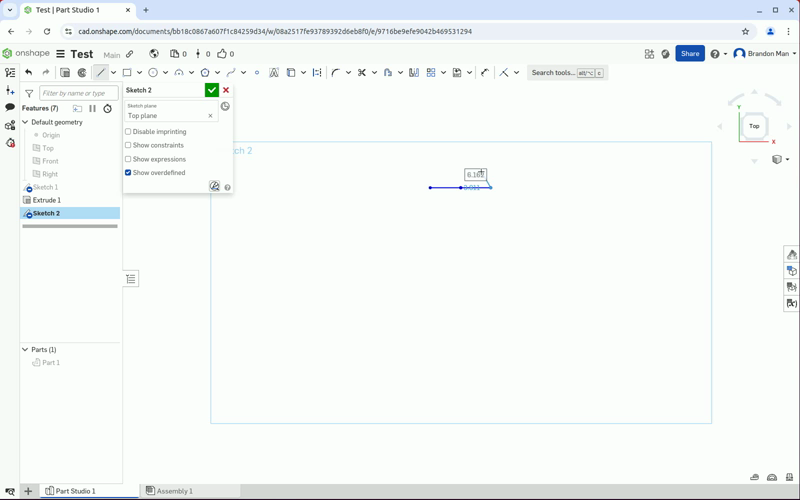
click(481, 171)
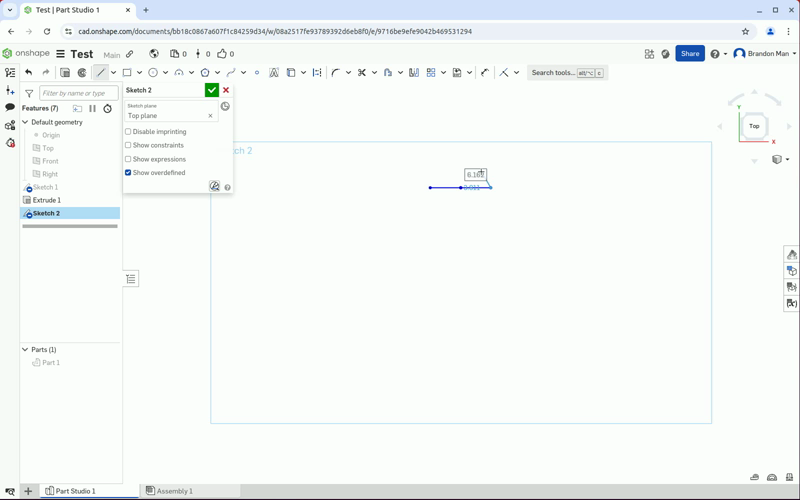
key_up(shift)
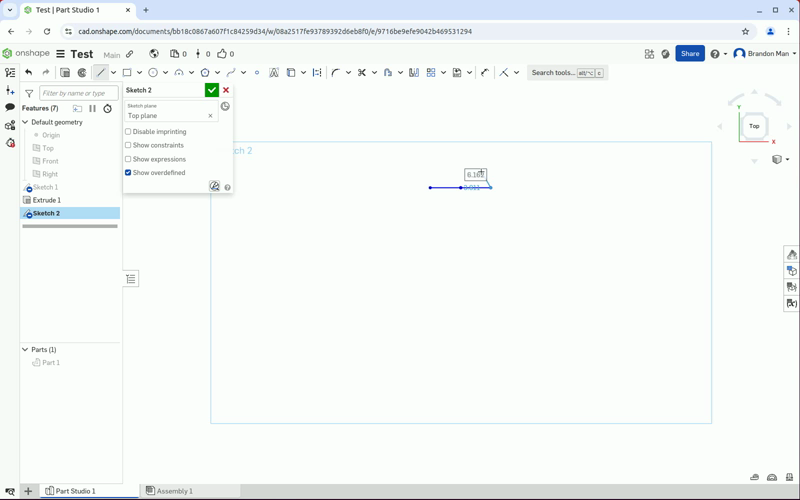
key(esc)
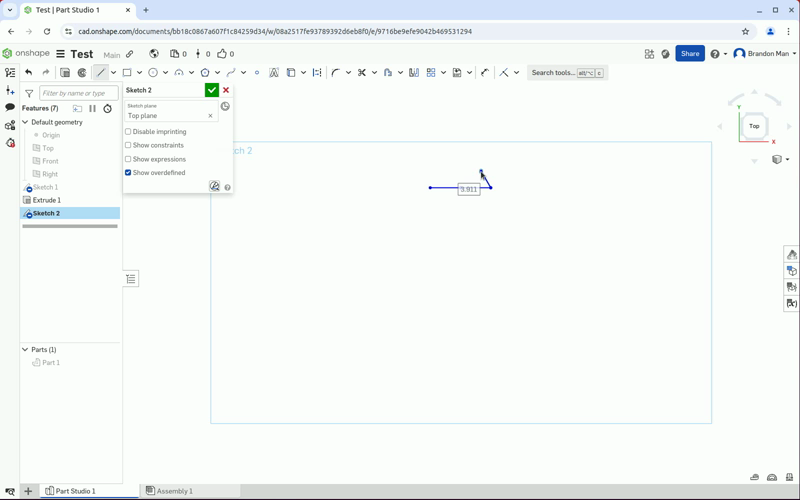
key(a)
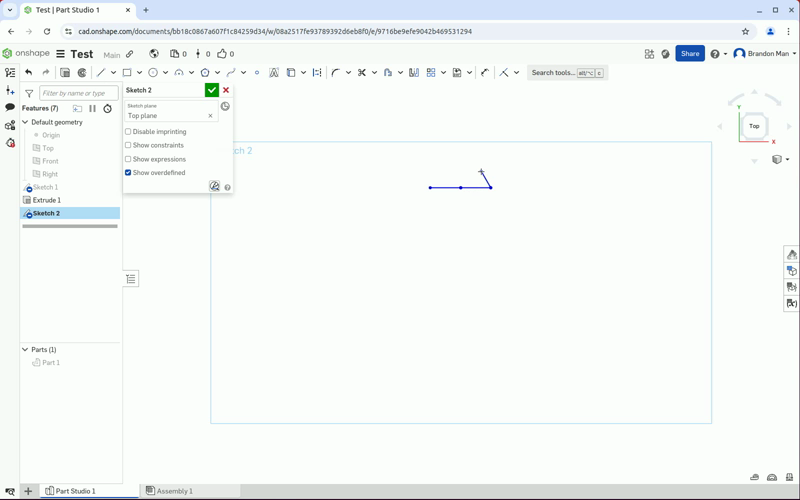
mouse_move(481, 171)
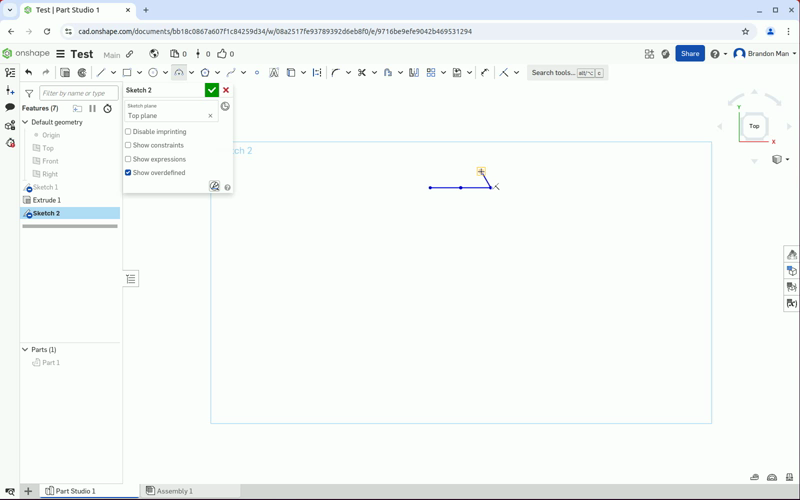
click(481, 171)
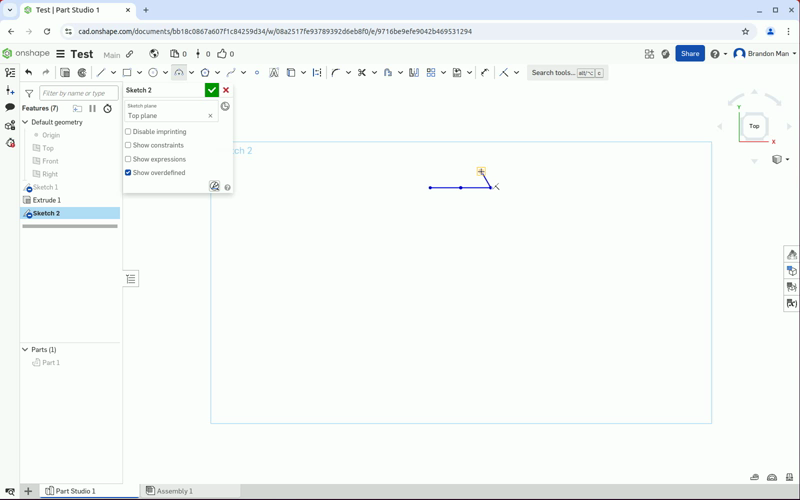
key_down(shift)
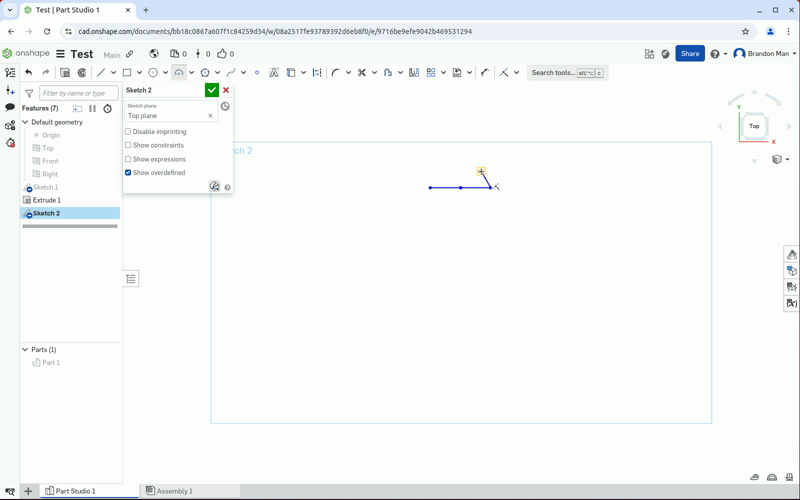
mouse_move(439, 171)
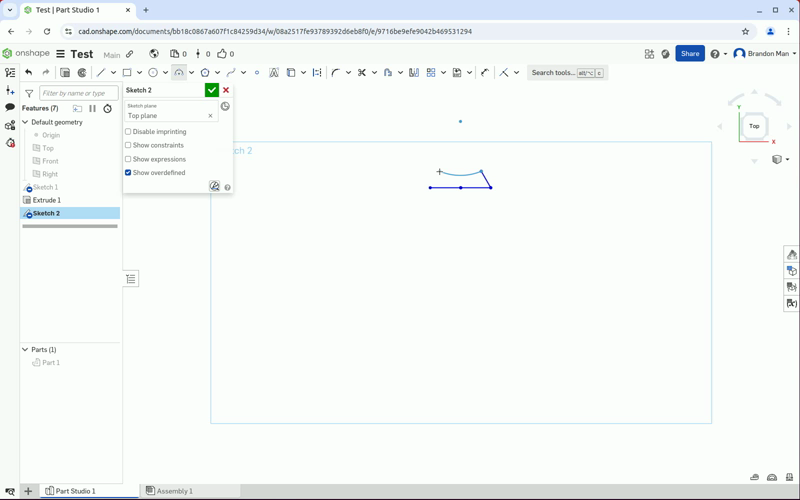
click(439, 171)
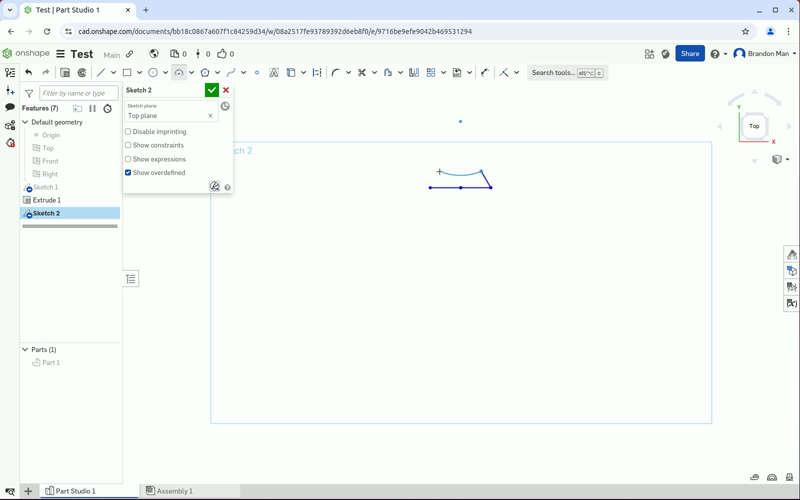
mouse_move(460, 169)
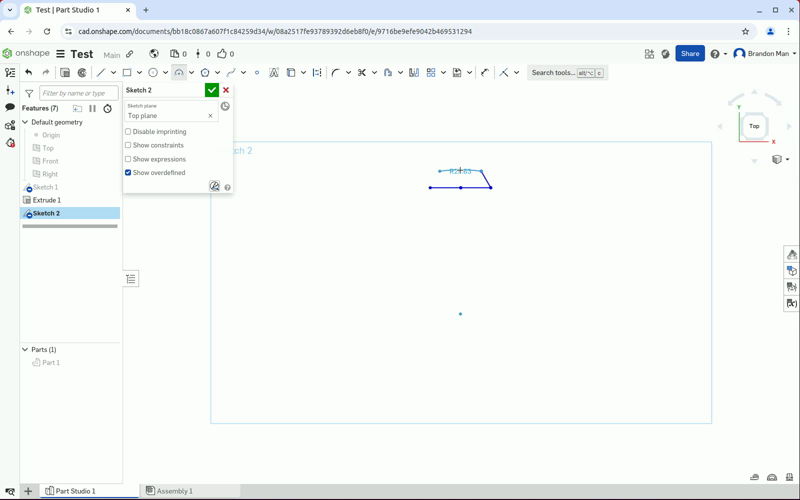
click(460, 169)
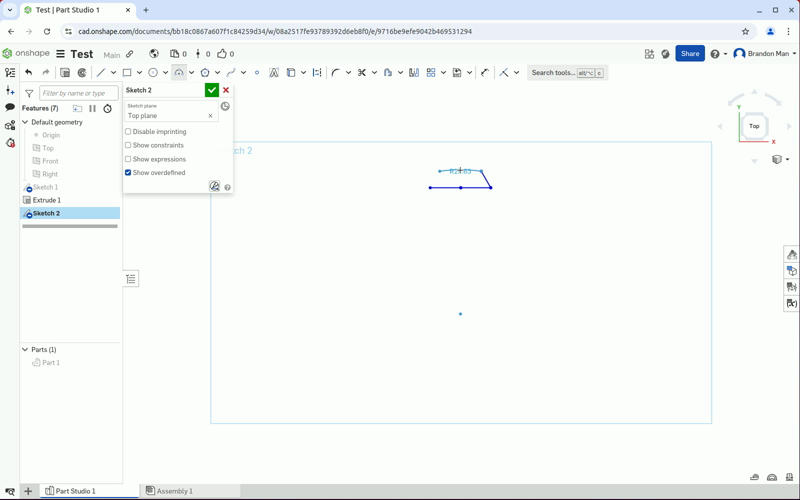
key_up(shift)
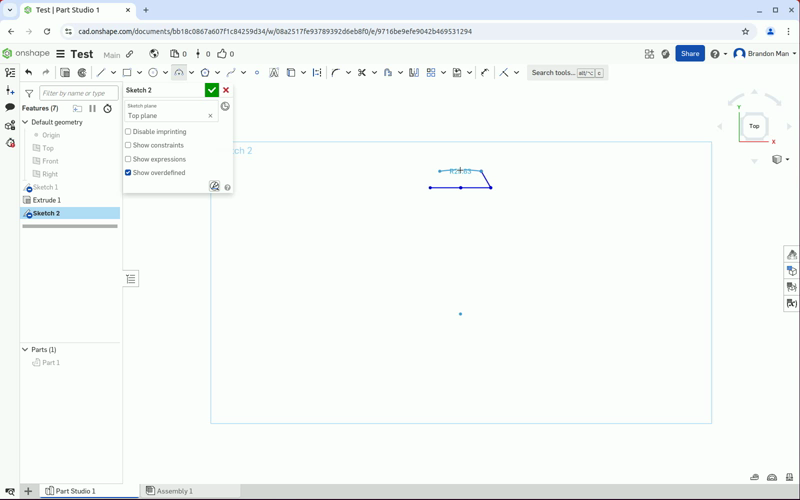
key(esc)
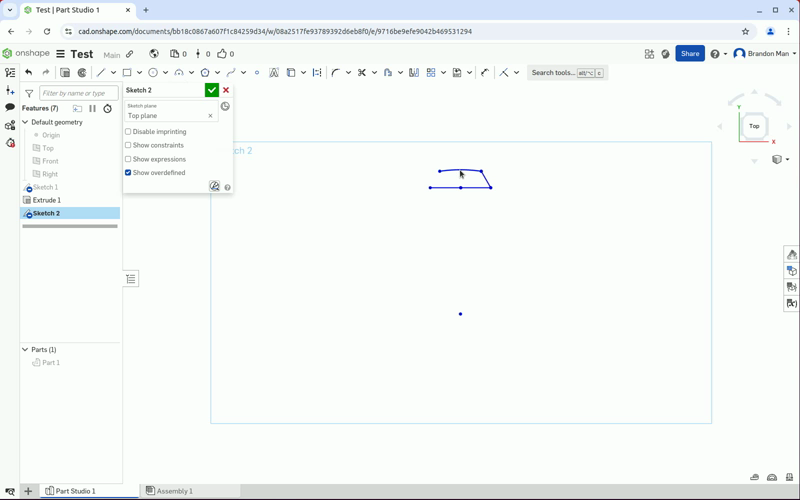
key(l)
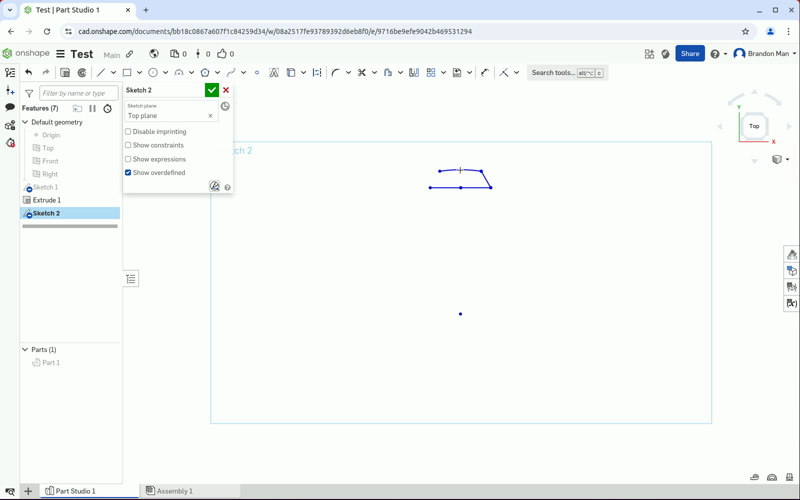
mouse_move(439, 171)
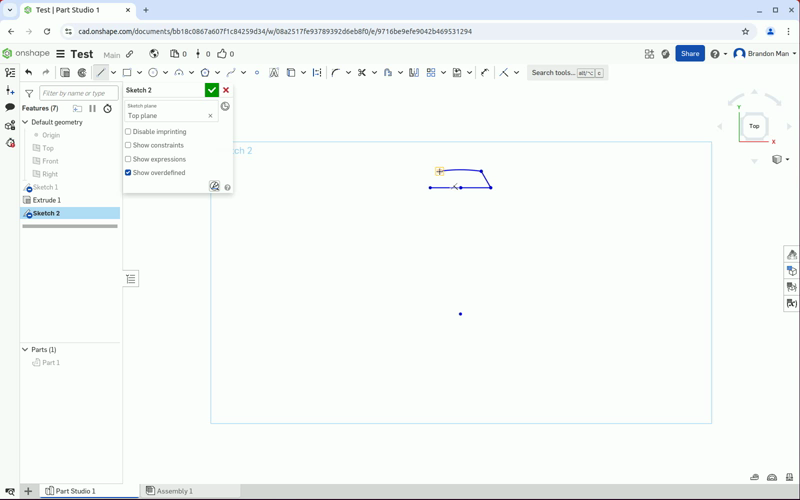
click(439, 171)
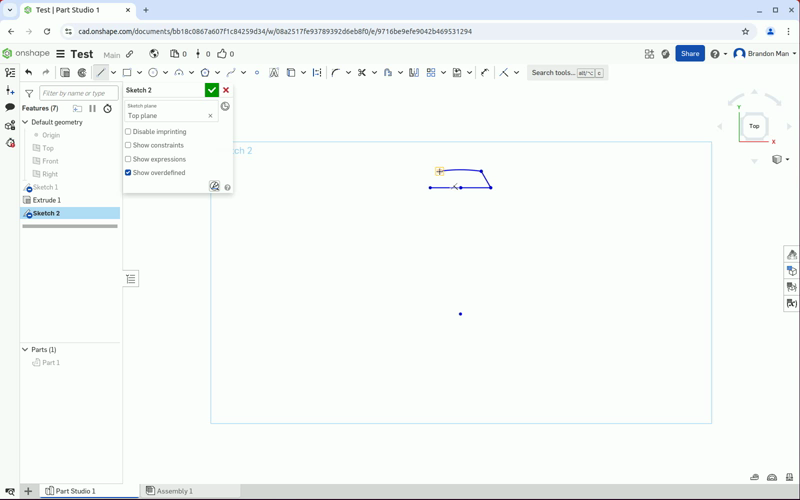
mouse_move(469, 171)
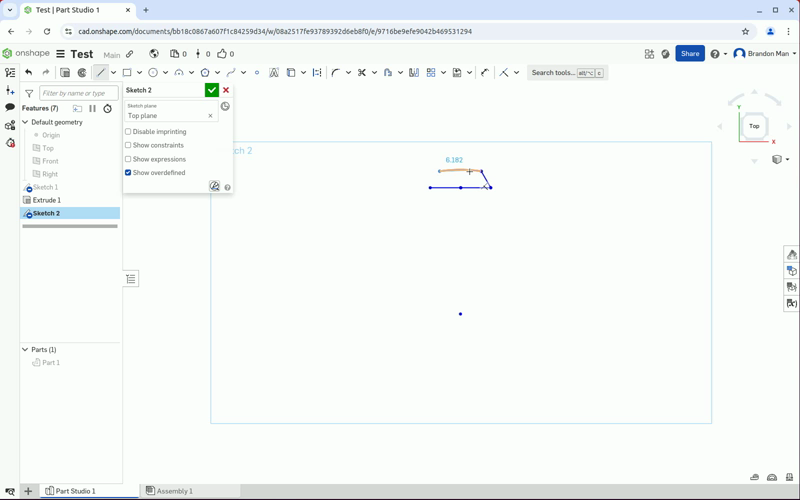
key_down(shift)
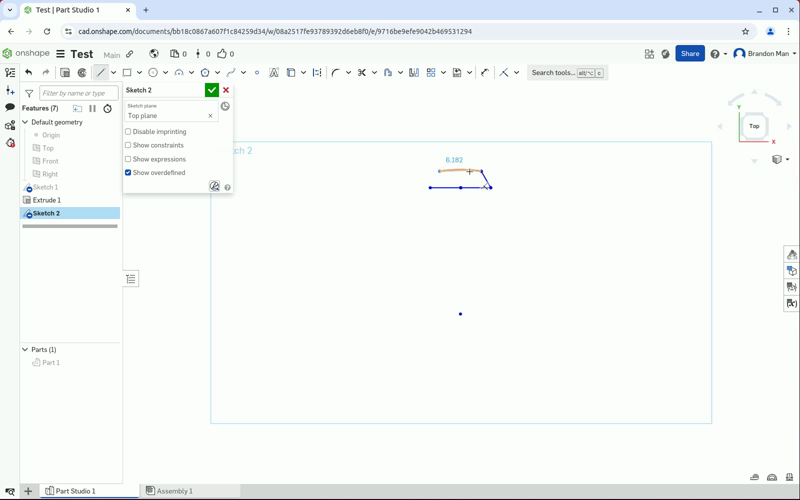
mouse_move(430, 187)
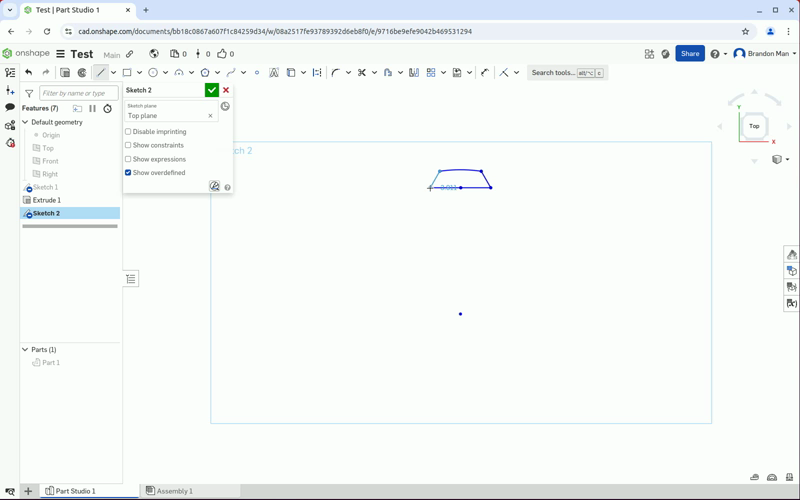
key_up(shift)
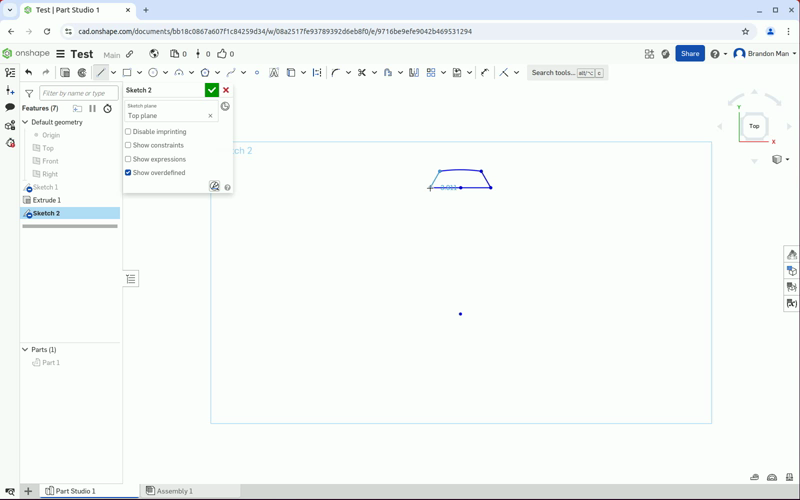
click(430, 187)
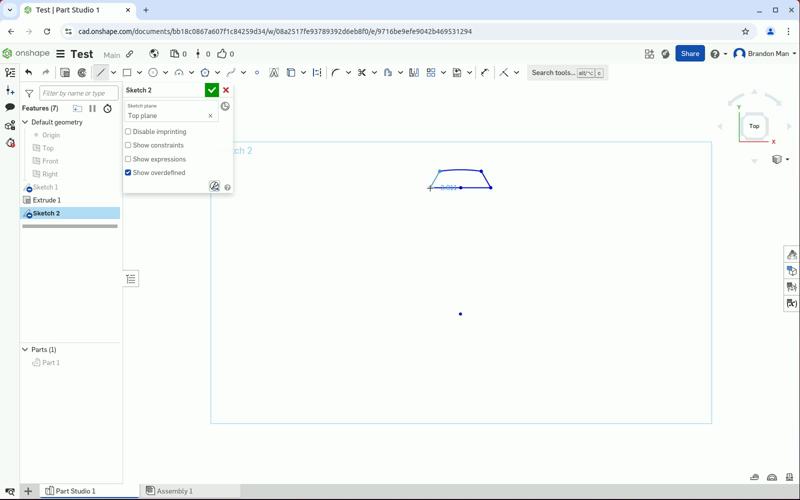
key(esc)
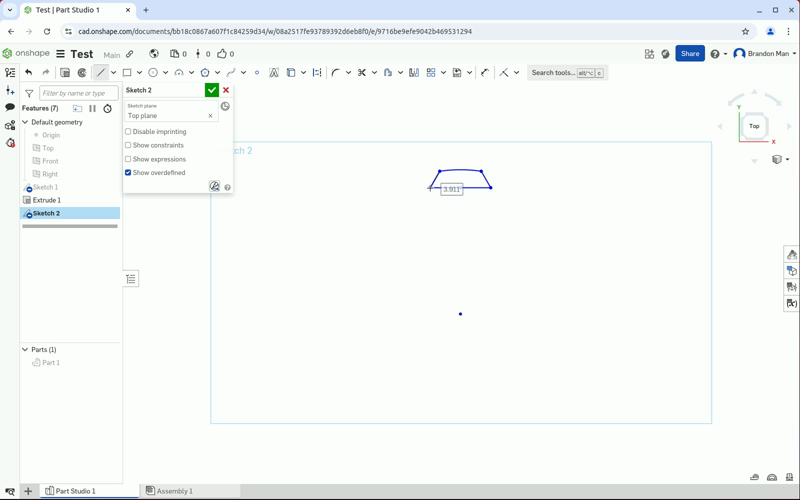
mouse_move(483, 181)
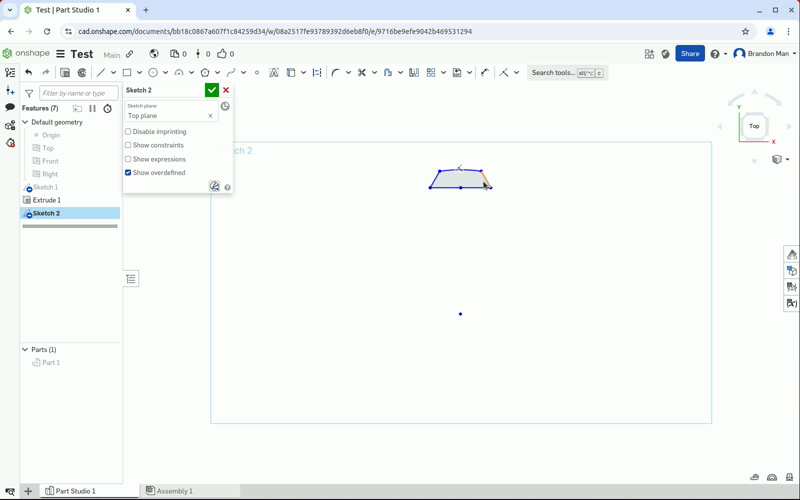
scroll(6)
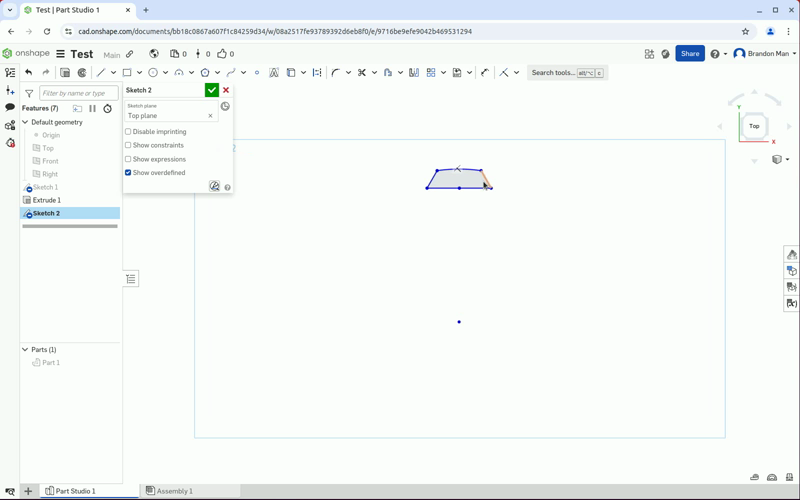
scroll(6)
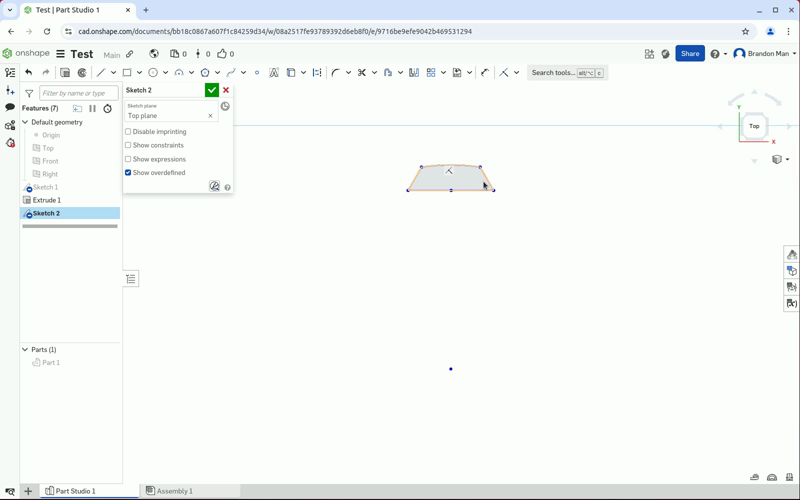
scroll(6)
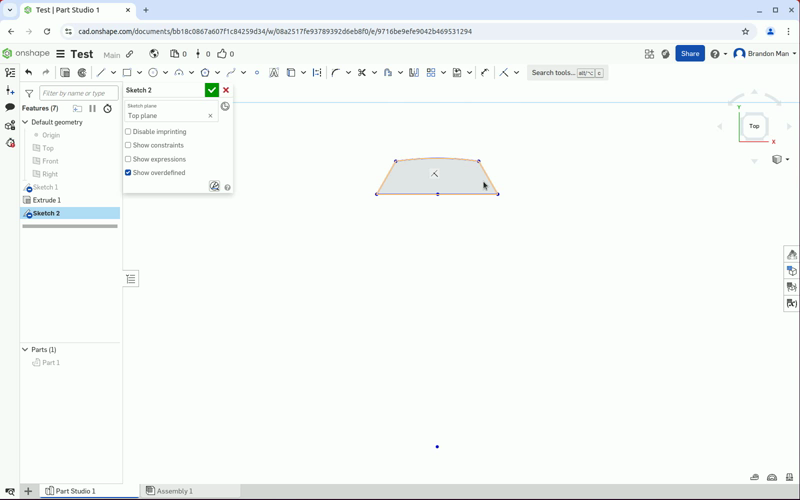
scroll(6)
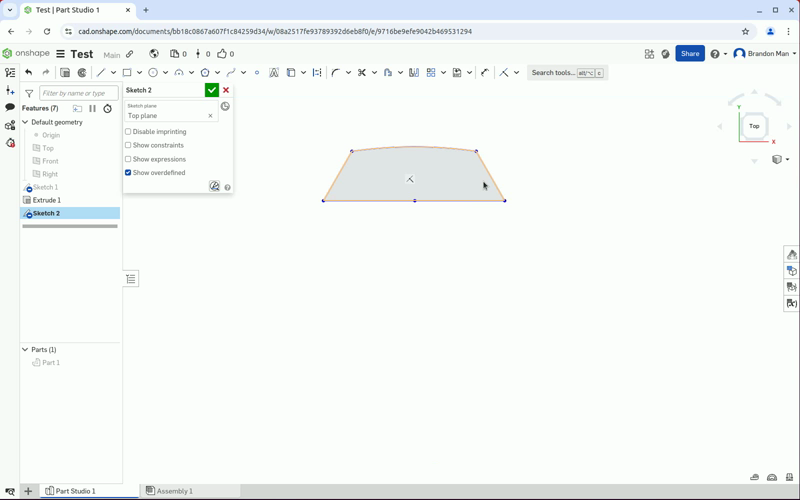
scroll(6)
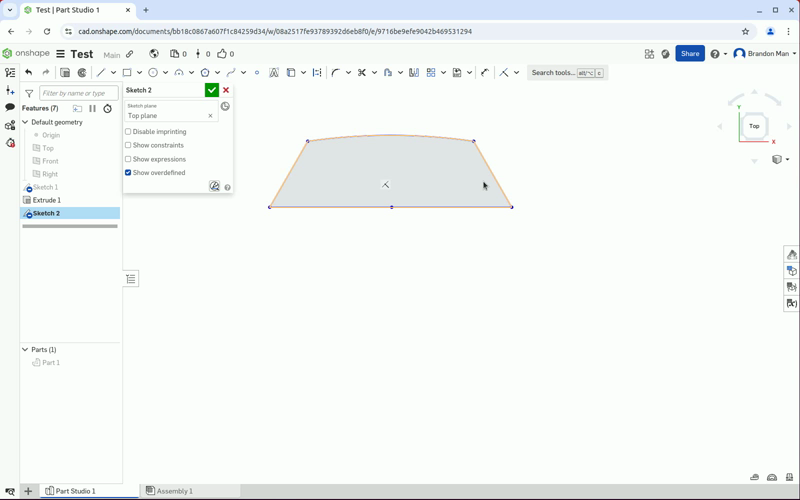
scroll(6)
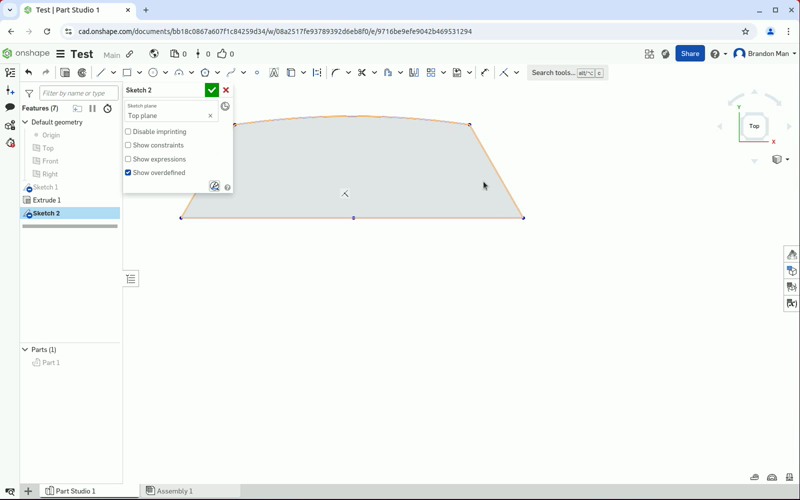
scroll(6)
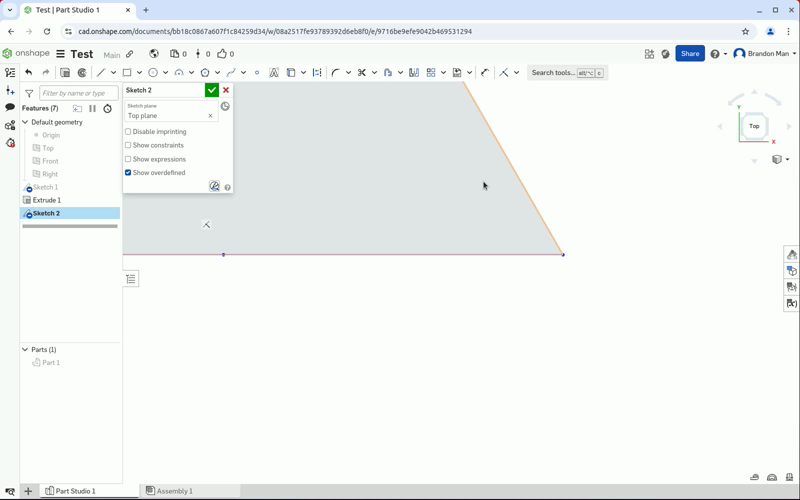
click(483, 181)
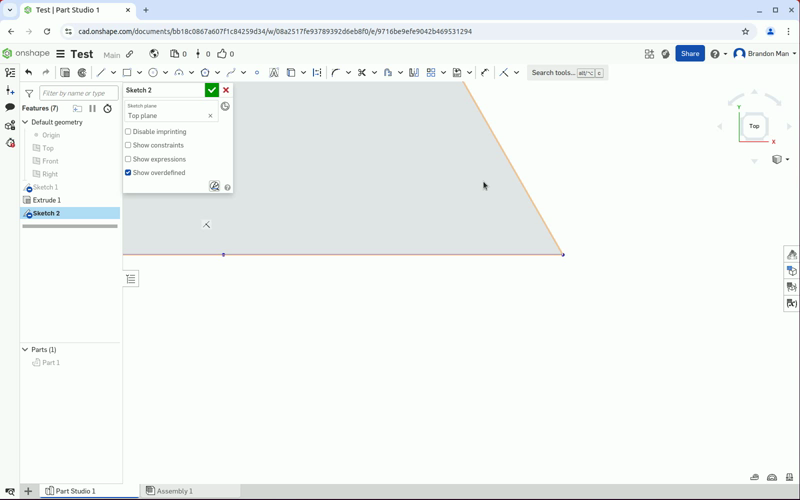
scroll(-6)
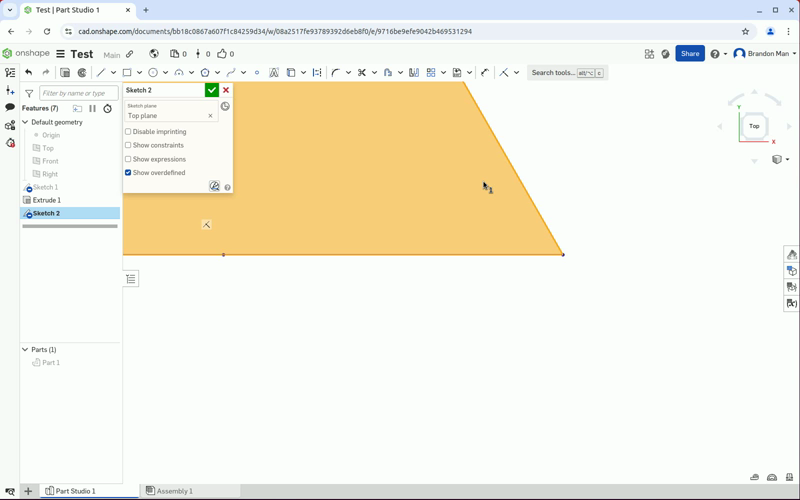
scroll(-6)
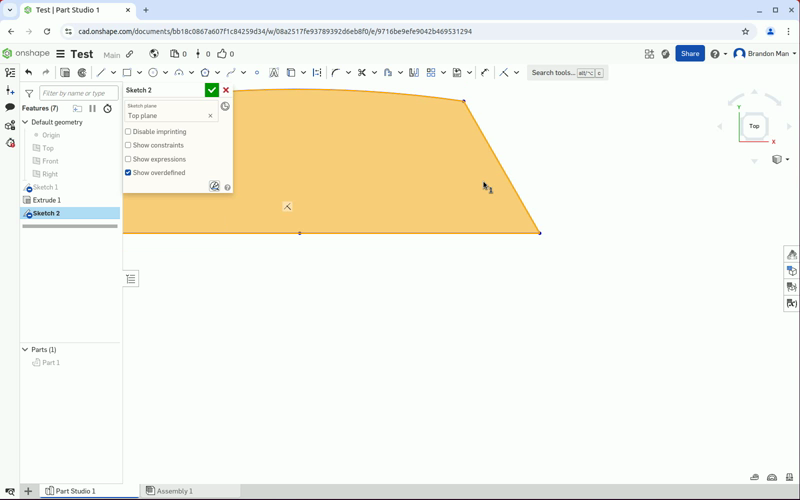
scroll(-6)
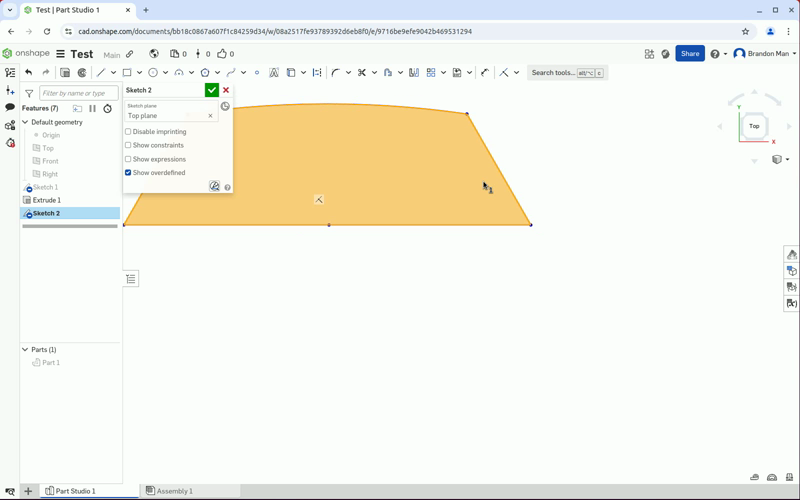
scroll(-6)
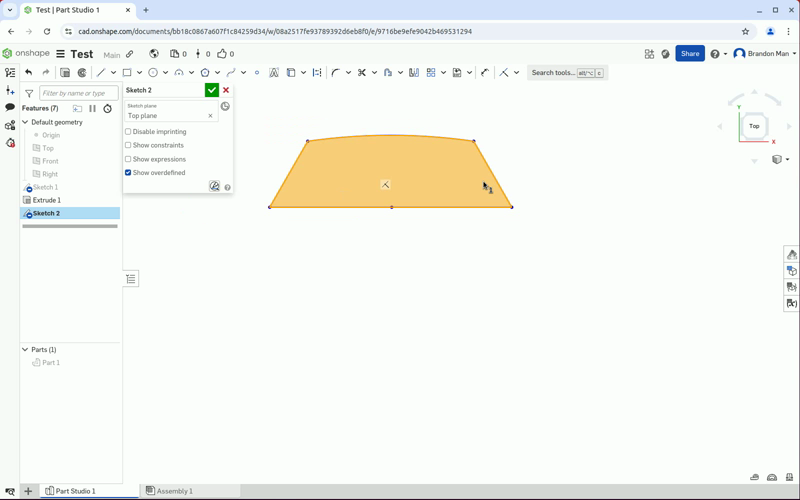
scroll(-6)
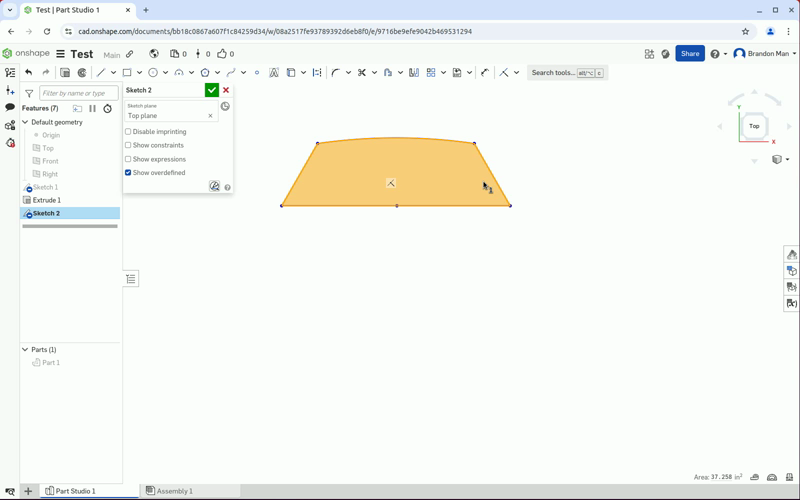
scroll(-6)
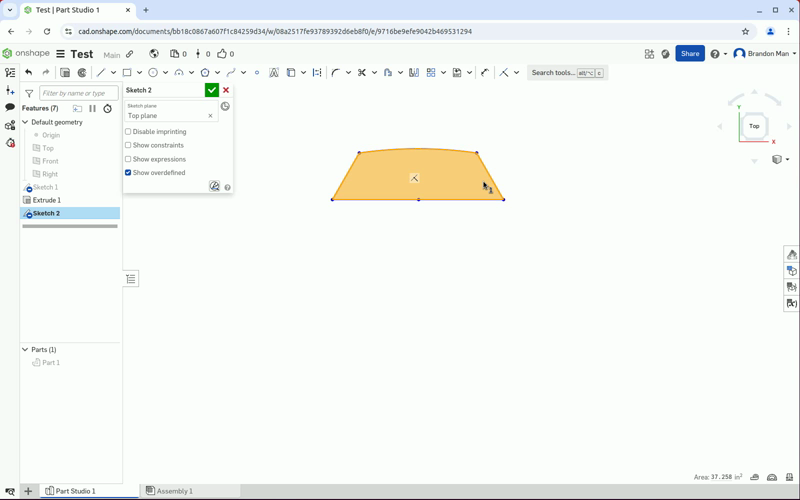
scroll(-6)
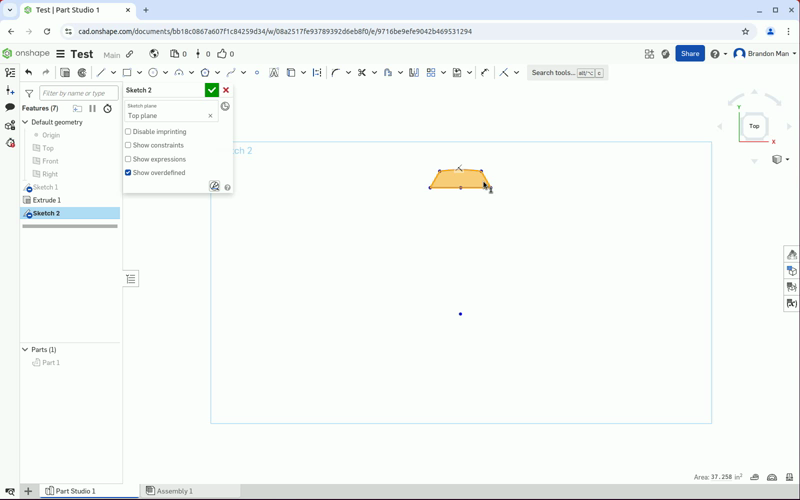
mouse_move(73, 352)
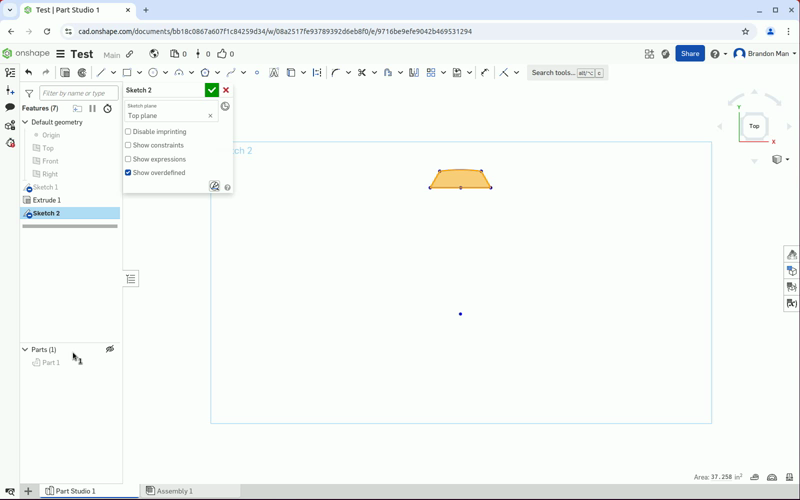
key(shift+y)
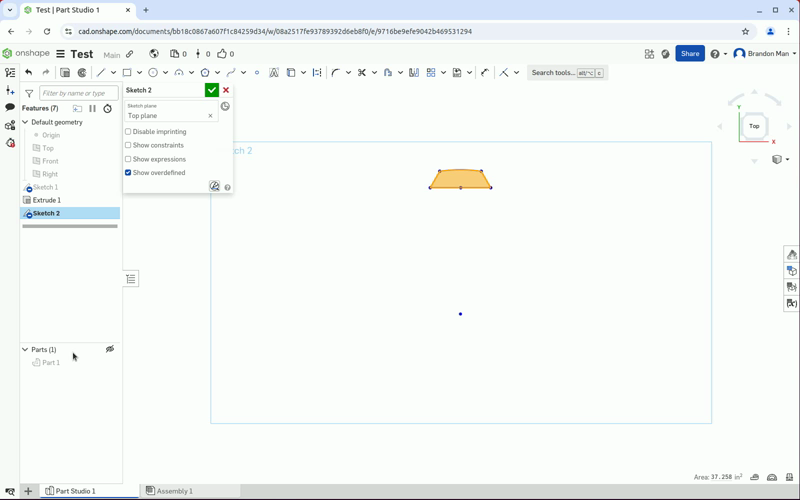
key(shift+e)
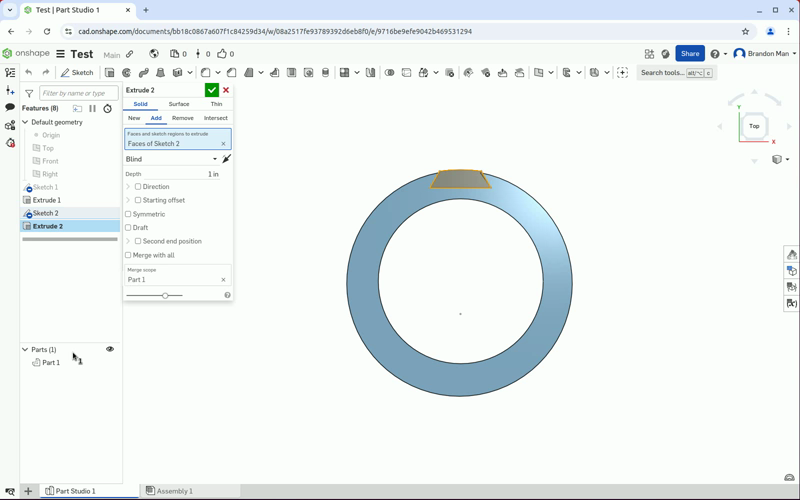
mouse_move(143, 106)
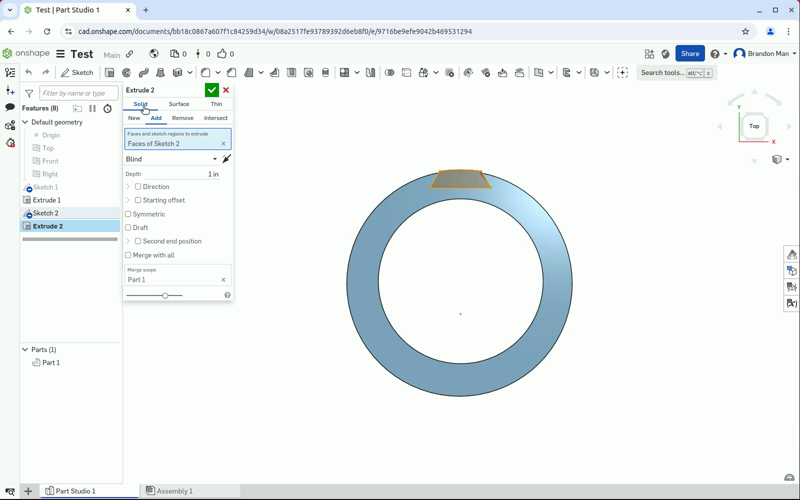
click(143, 106)
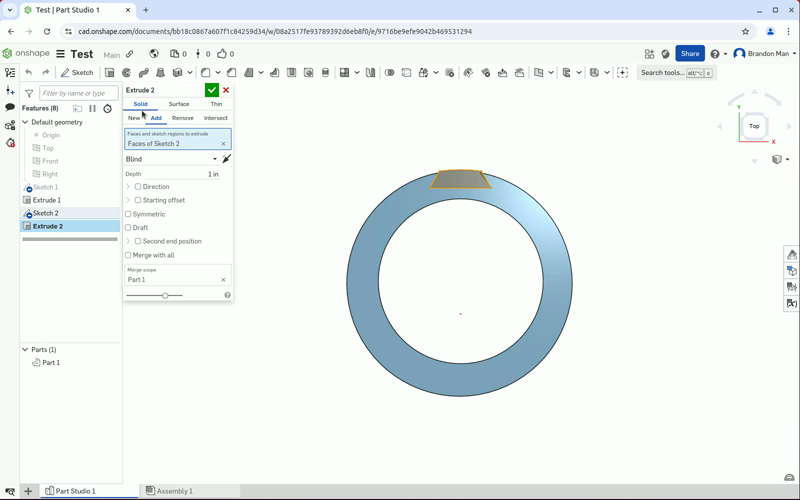
mouse_move(137, 120)
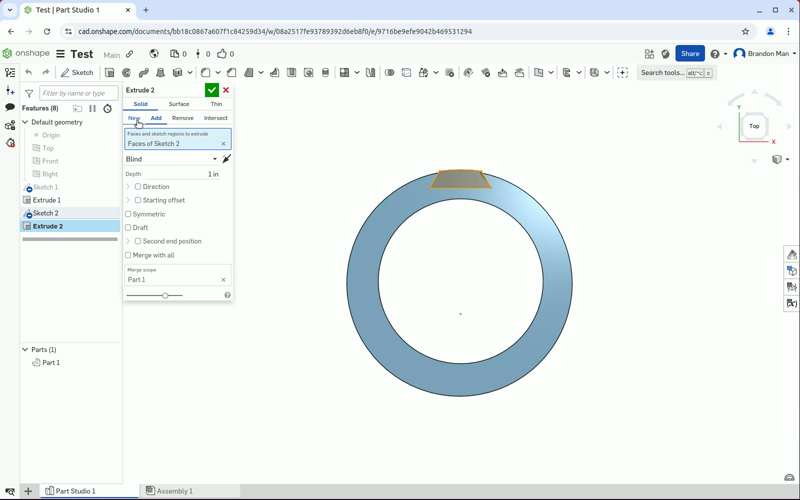
click(137, 120)
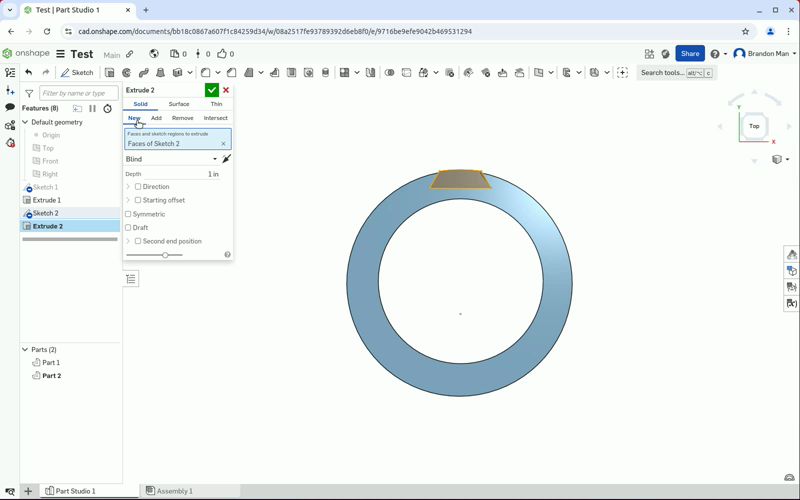
key(tab, 4)
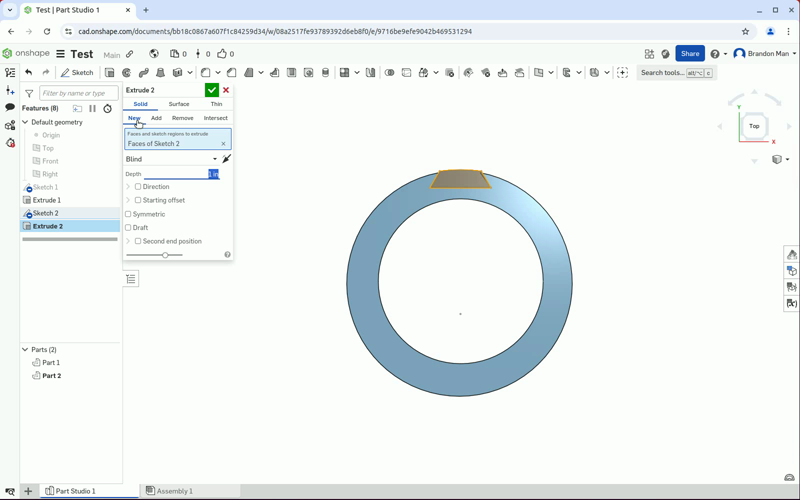
text(6.258)
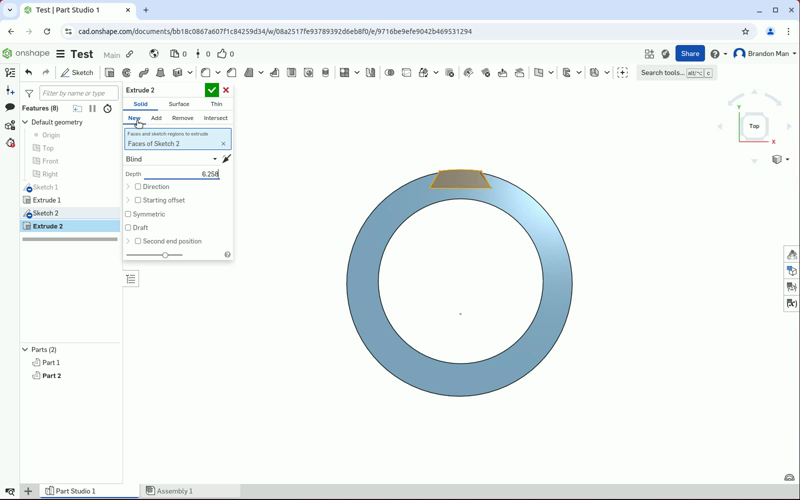
key(enter)
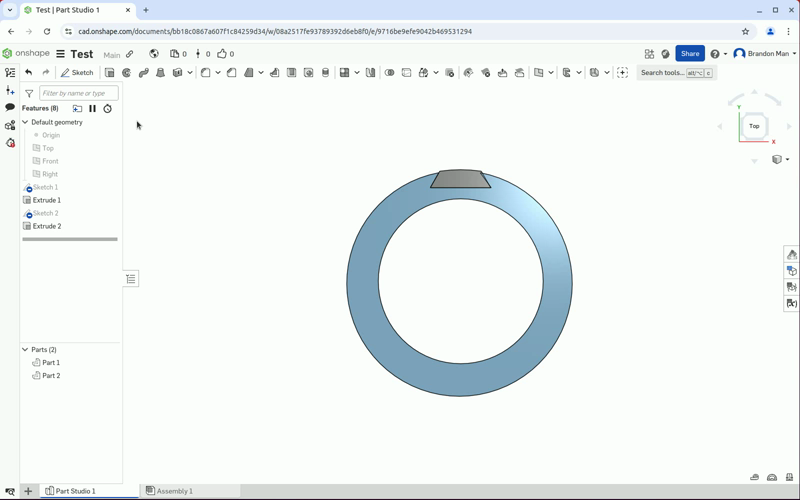
key(shift+h)
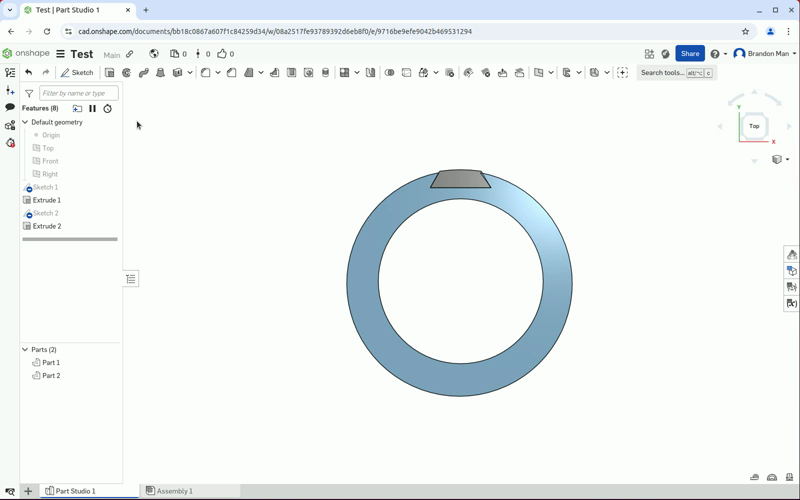
key(shift+h)
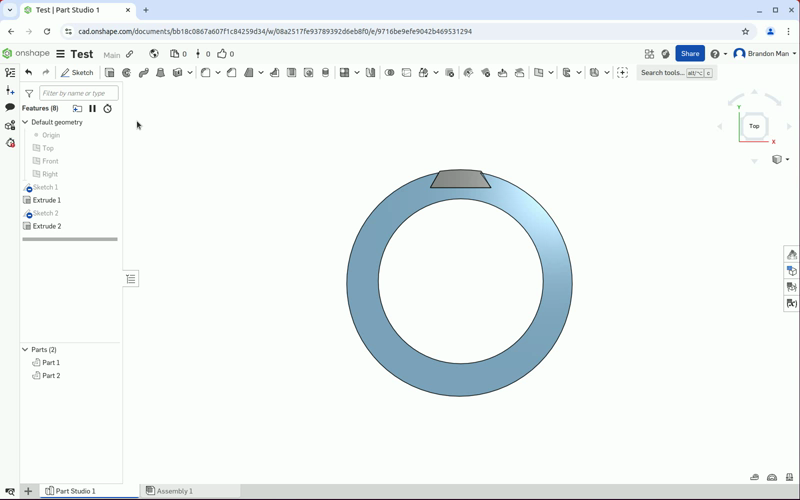
key(shift+7)
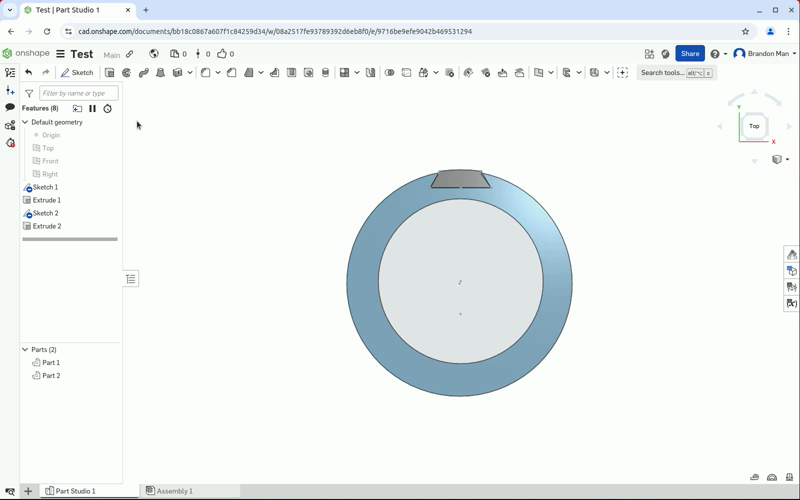
key(up, 3)
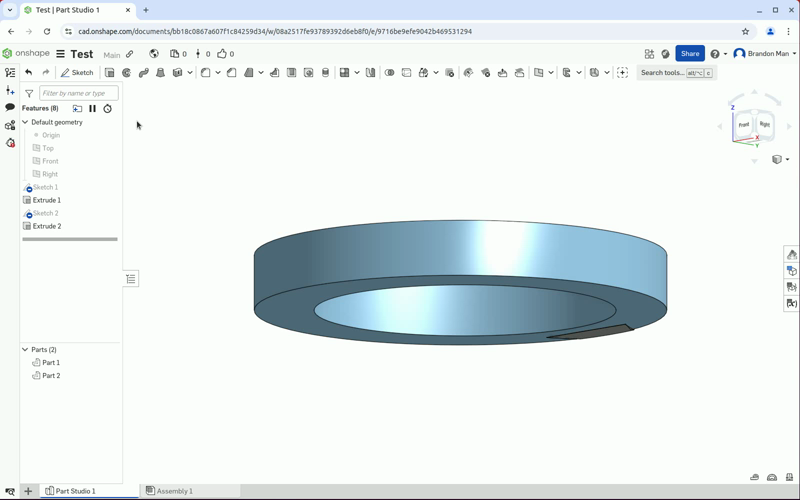
key(left, 3)
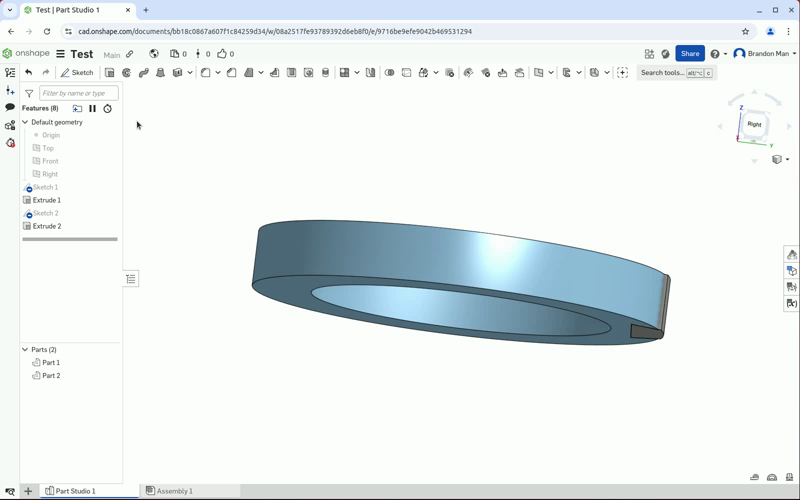
key(right, 3)
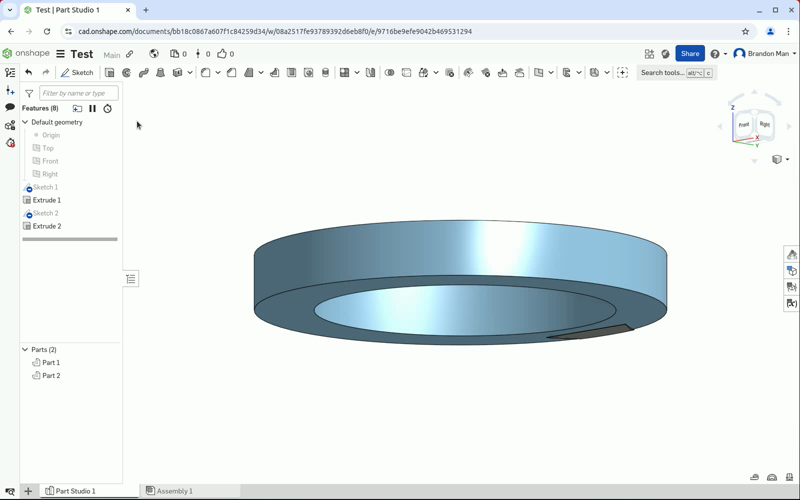
key(down, 3)
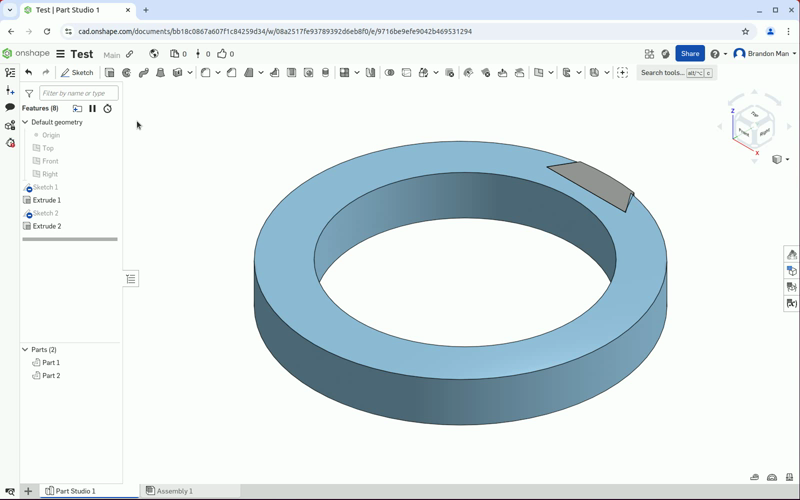
mouse_move(73, 189)
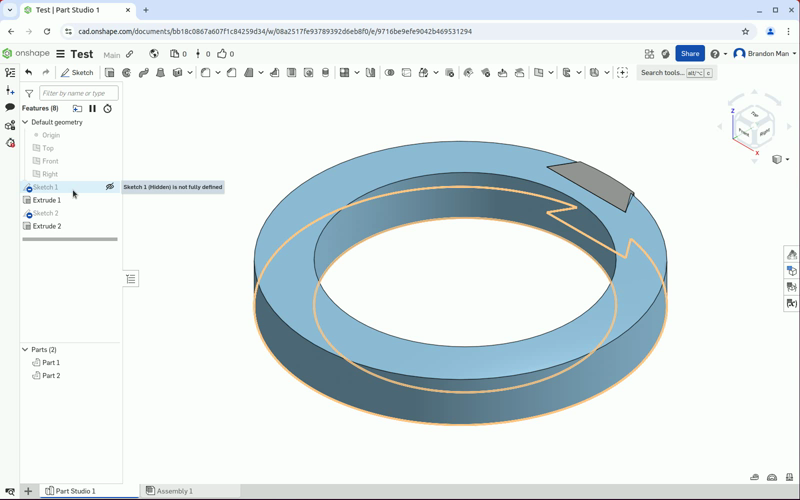
click(73, 189)